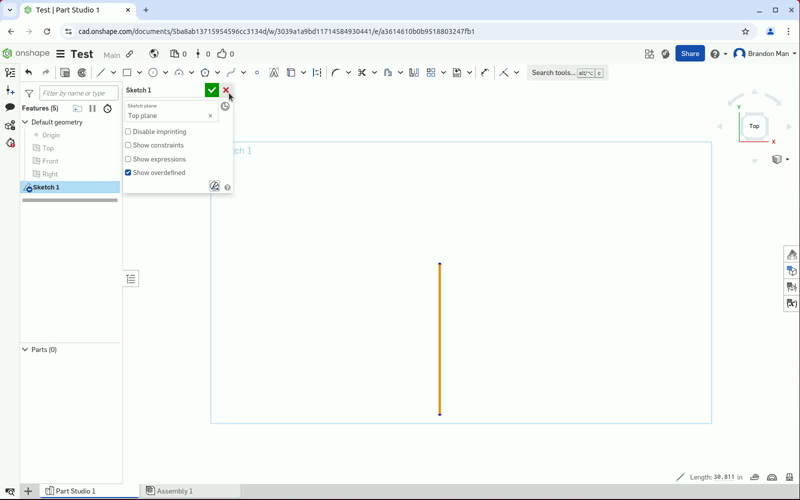
key(shift+h)
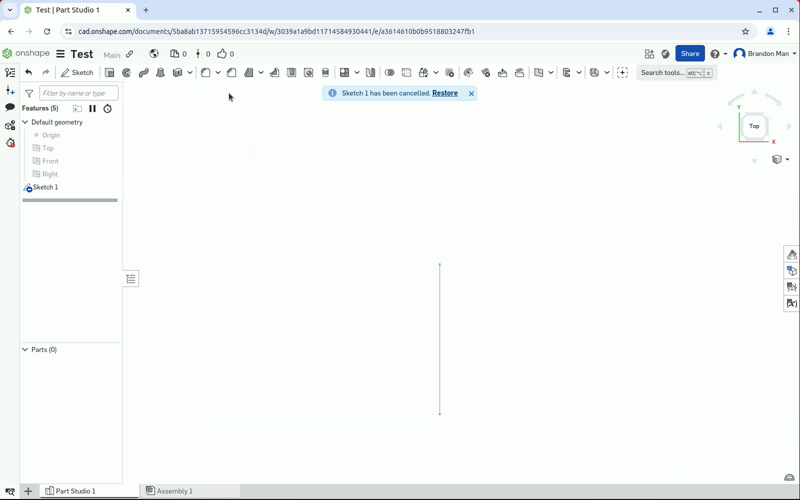
key(shift+s)
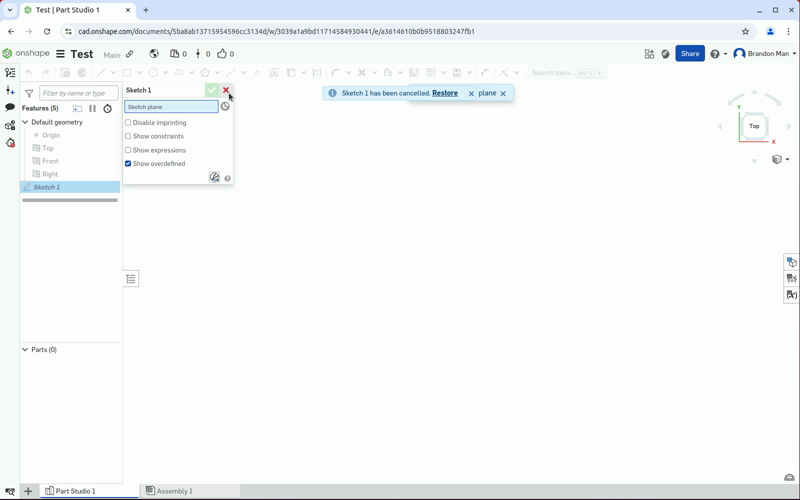
mouse_move(73, 150)
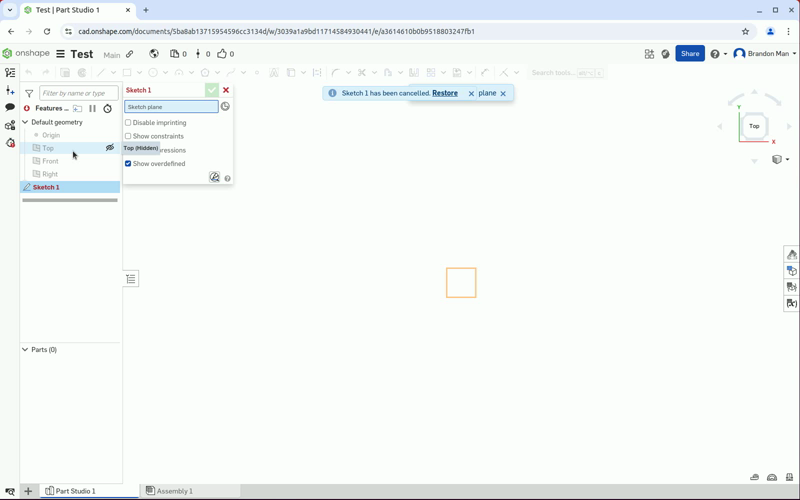
click(73, 150)
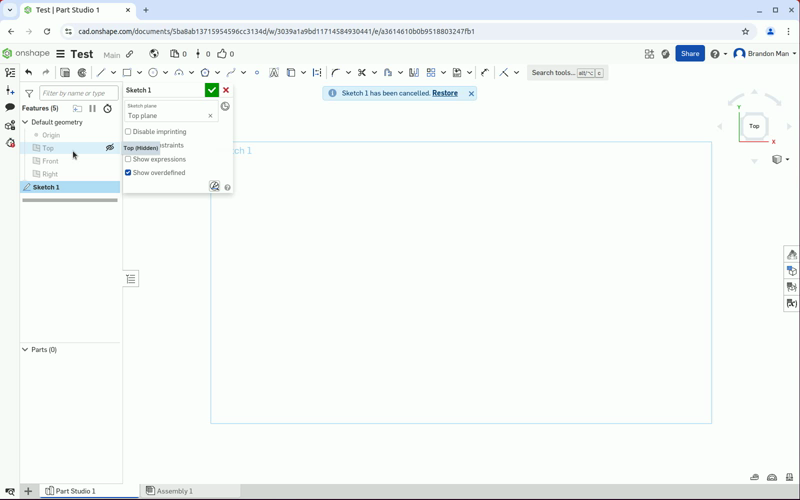
mouse_move(73, 352)
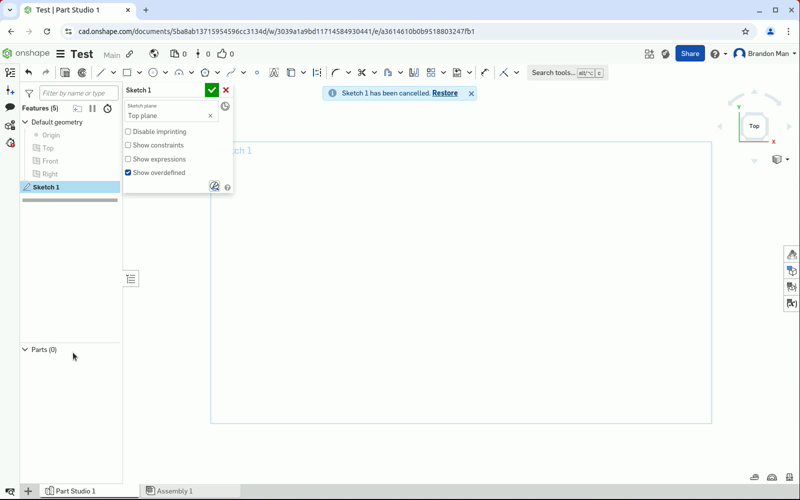
key(y)
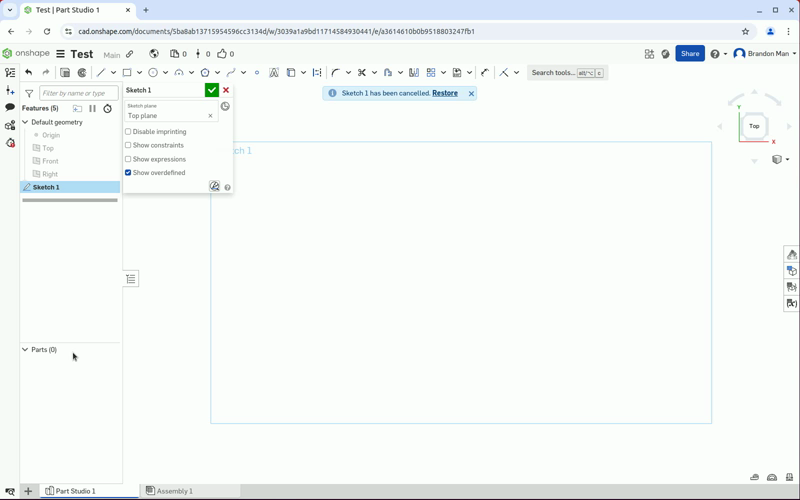
key(l)
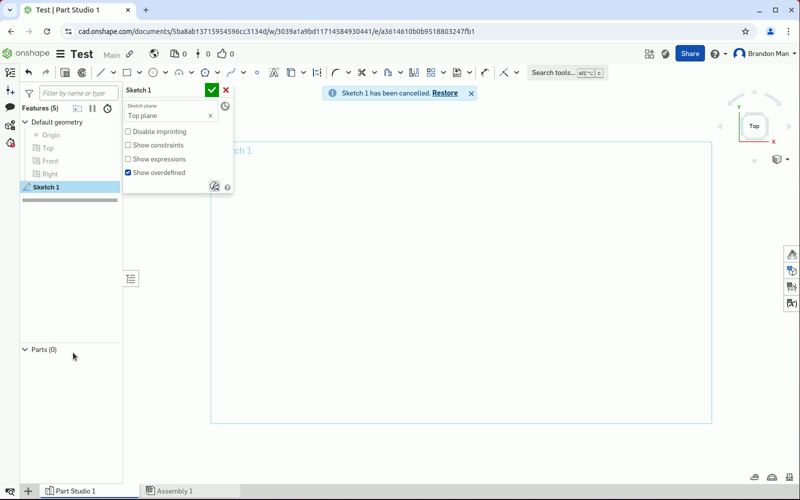
key_down(shift)
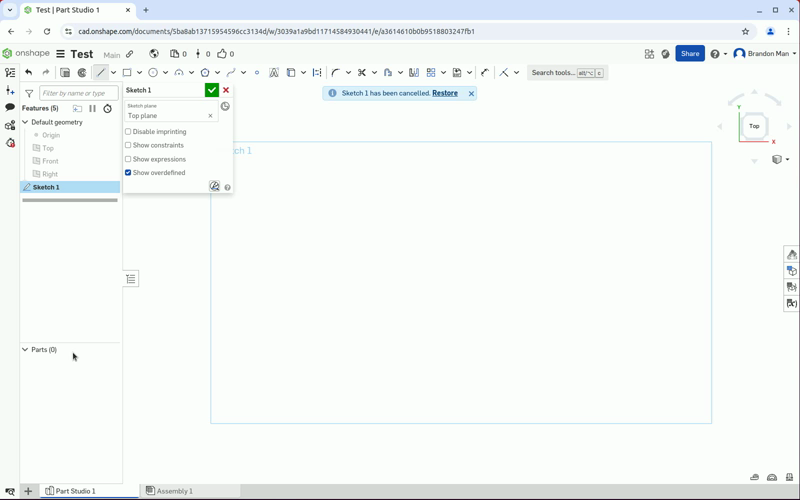
mouse_move(460, 282)
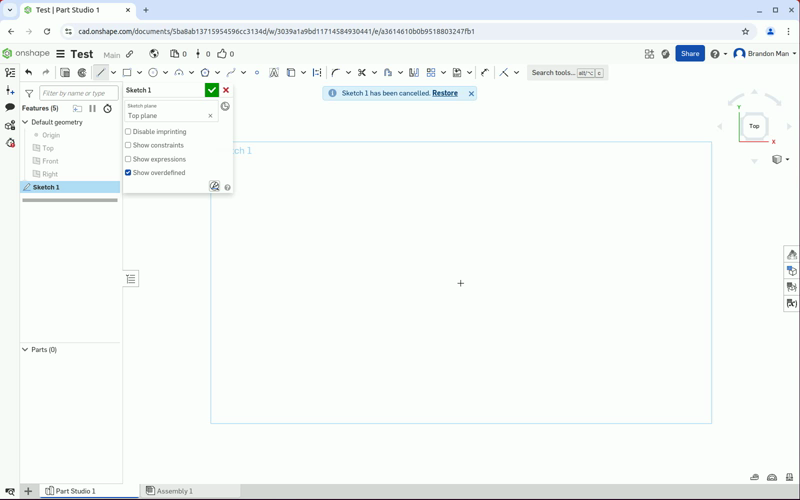
click(460, 282)
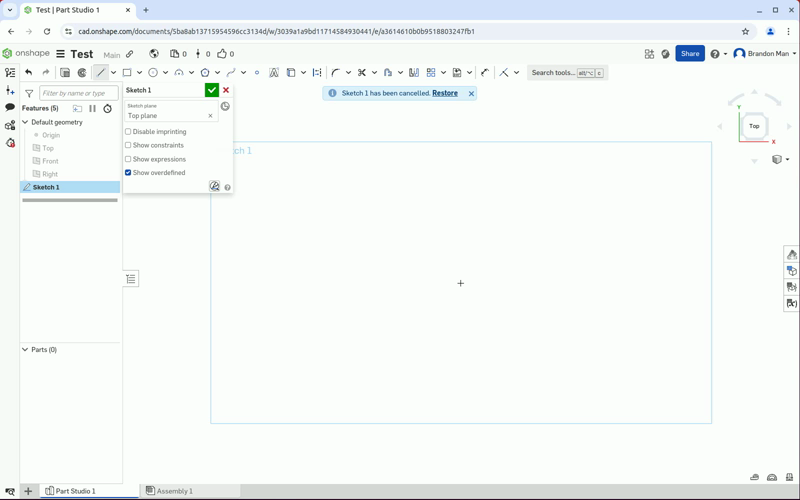
key_up(shift)
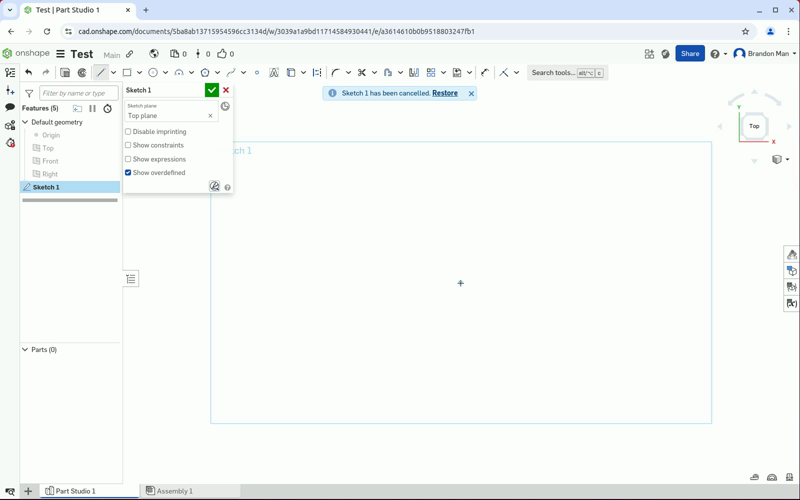
key_down(shift)
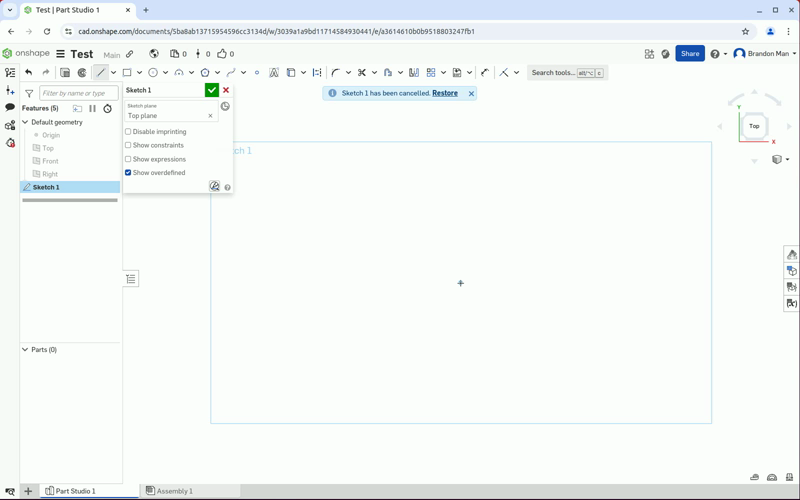
mouse_move(573, 282)
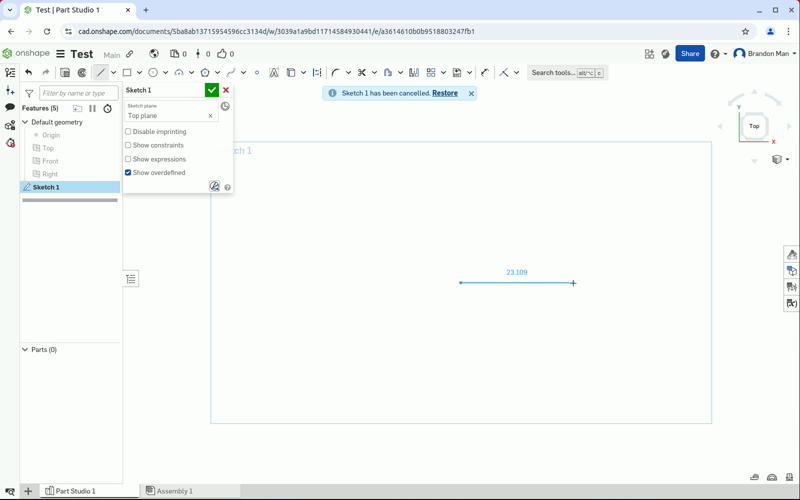
click(573, 282)
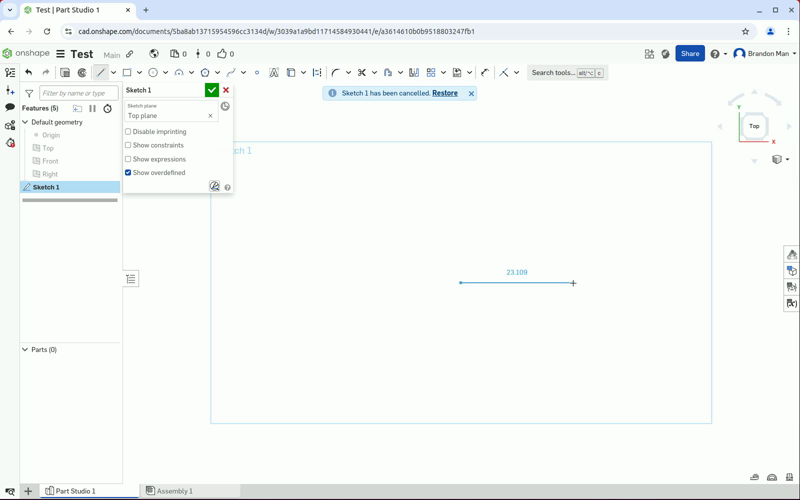
key_up(shift)
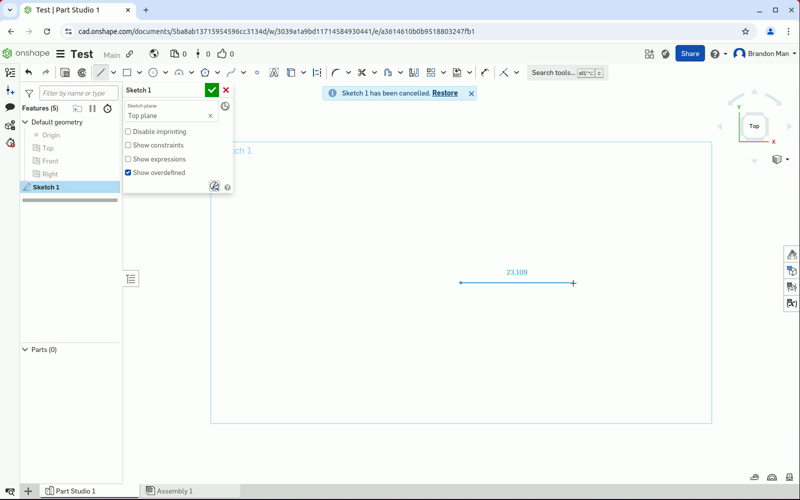
key_down(shift)
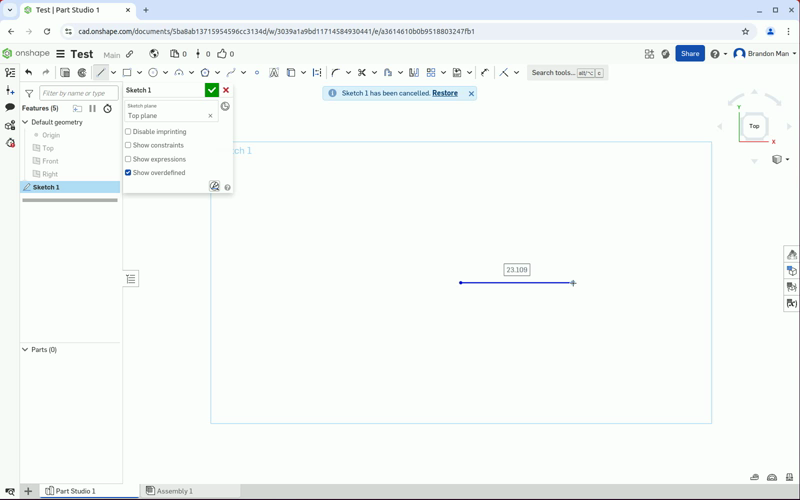
mouse_move(573, 219)
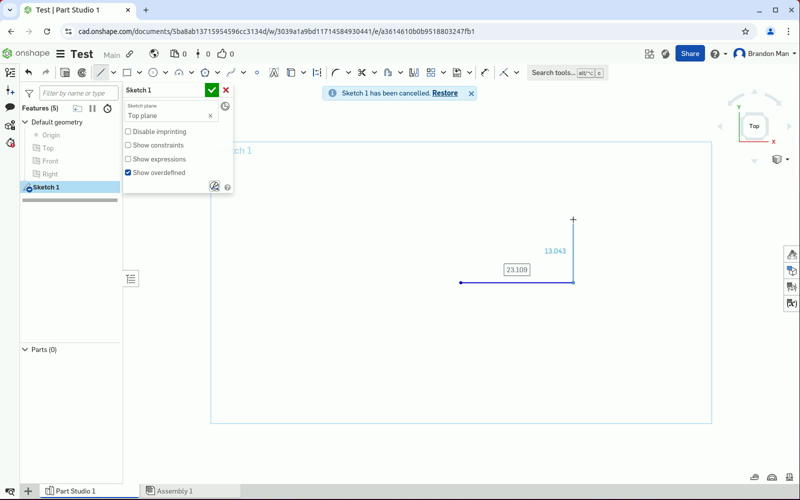
click(573, 219)
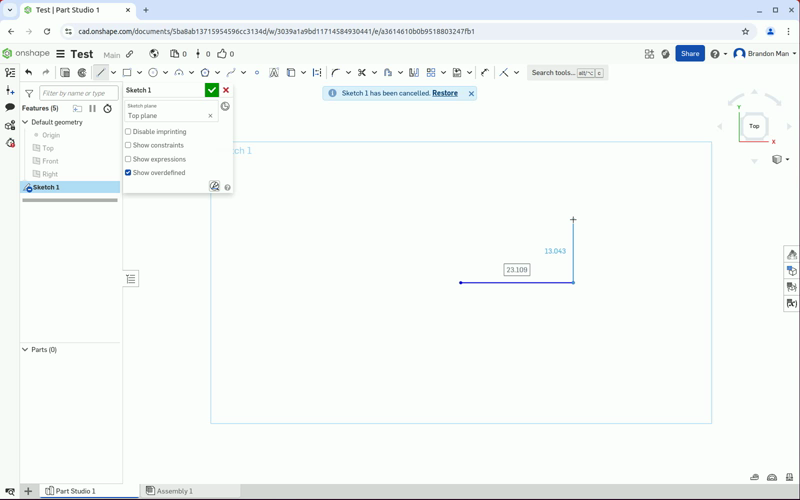
key_up(shift)
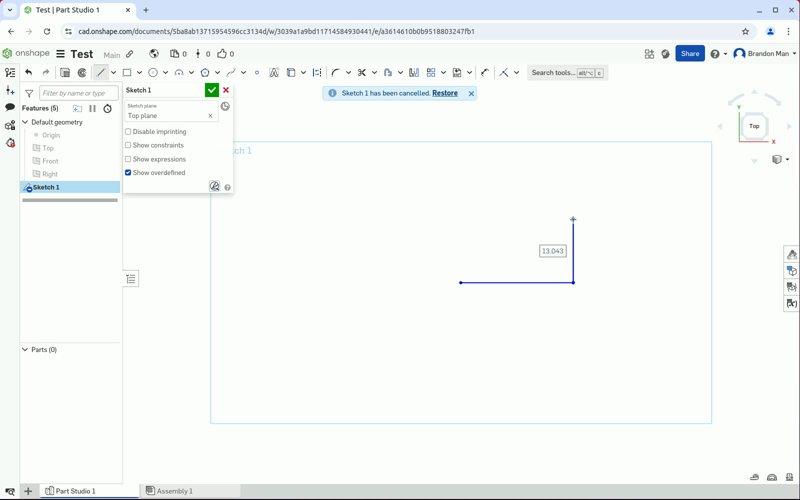
key_down(shift)
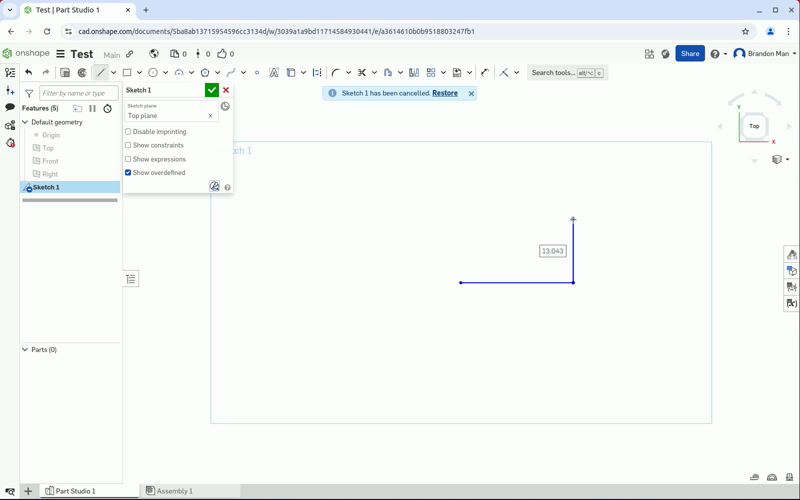
mouse_move(460, 219)
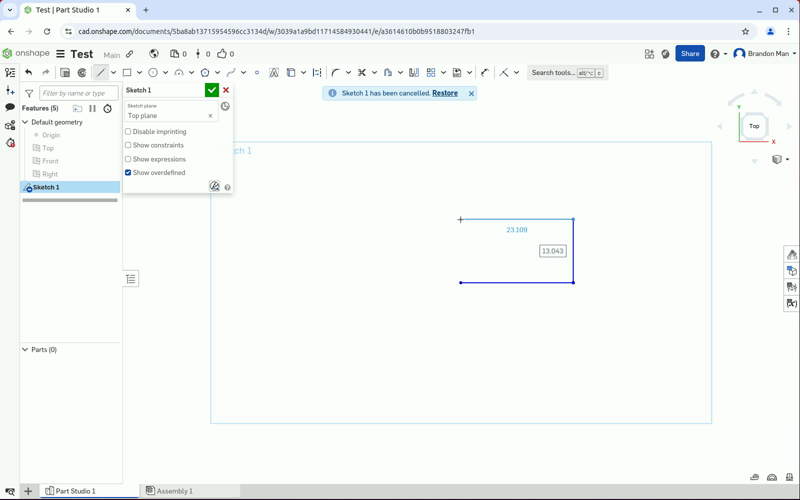
click(460, 219)
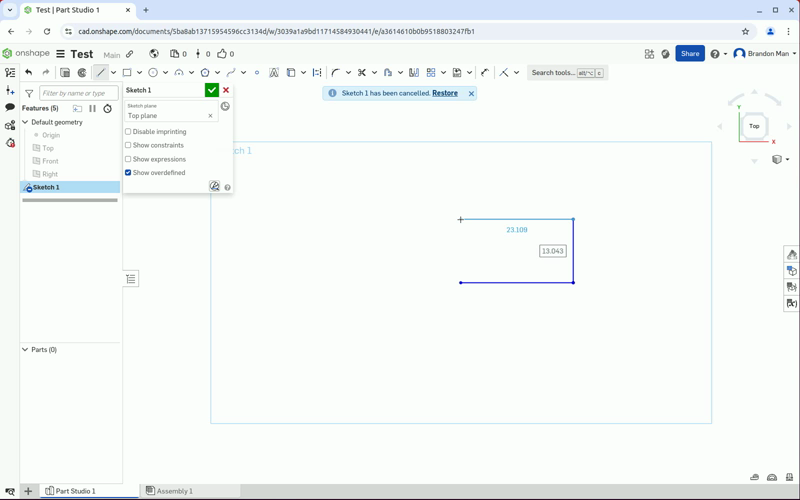
key_up(shift)
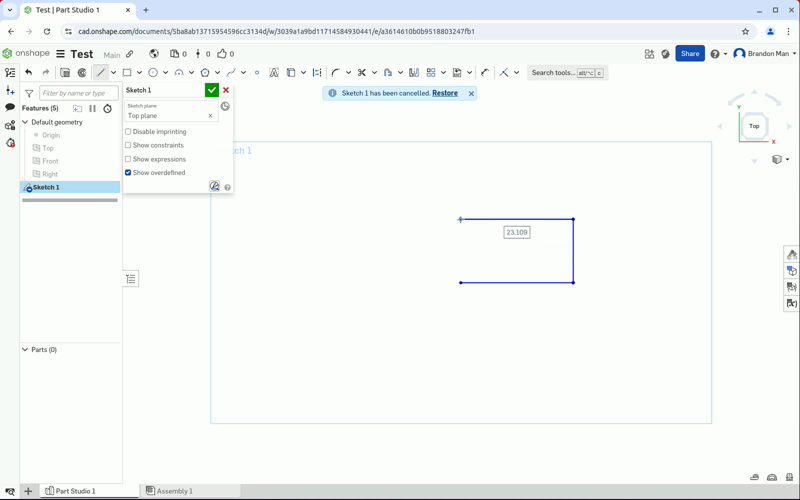
key_down(shift)
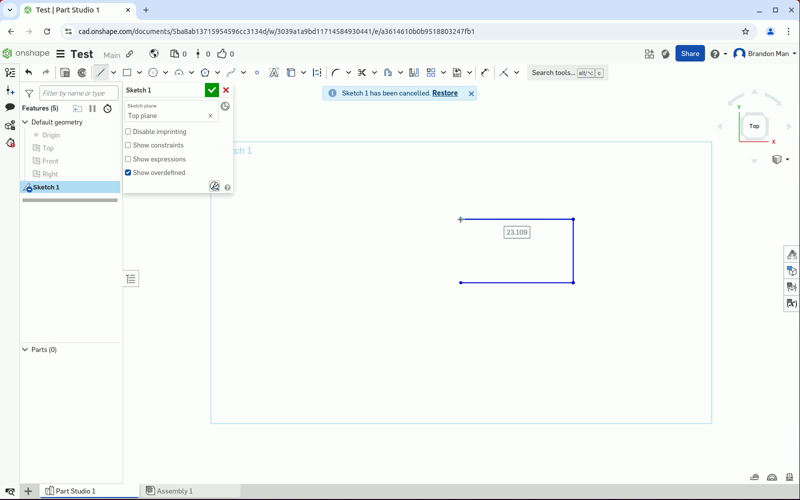
mouse_move(460, 282)
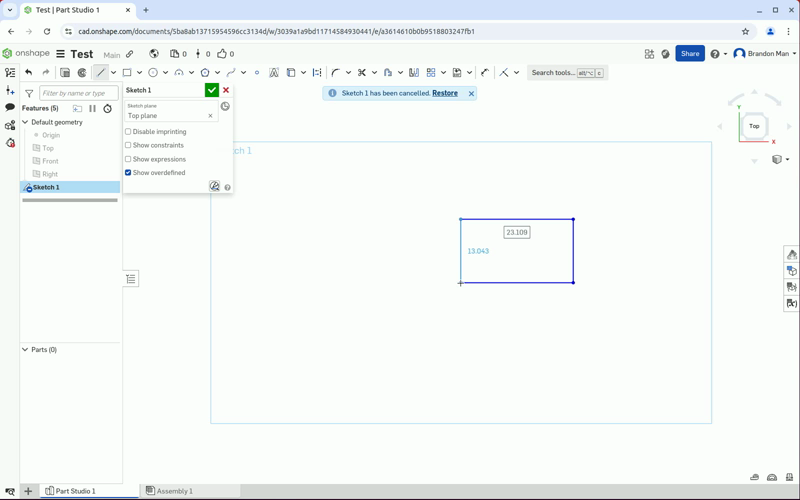
key_up(shift)
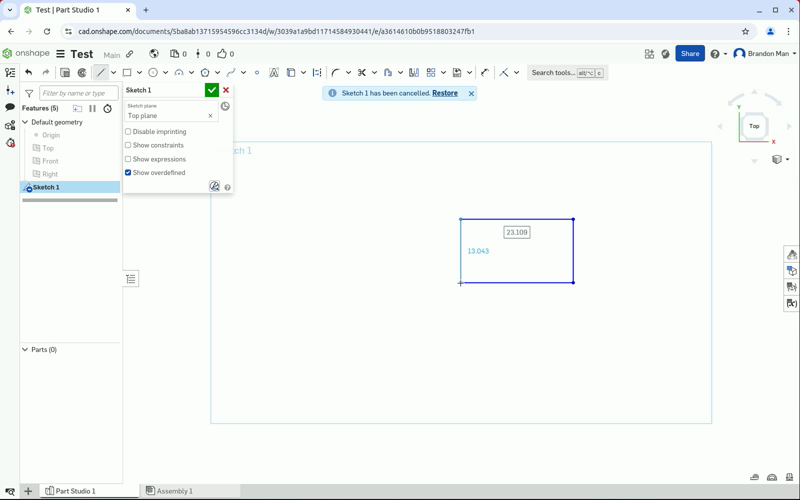
click(460, 282)
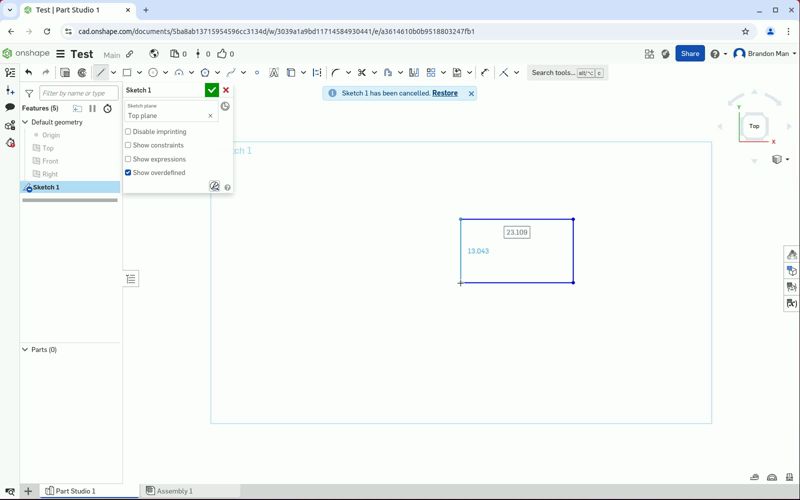
key(esc)
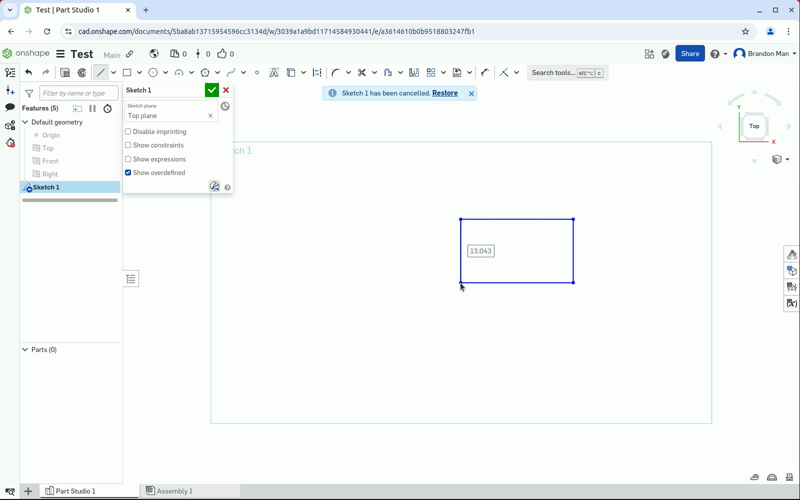
mouse_move(531, 261)
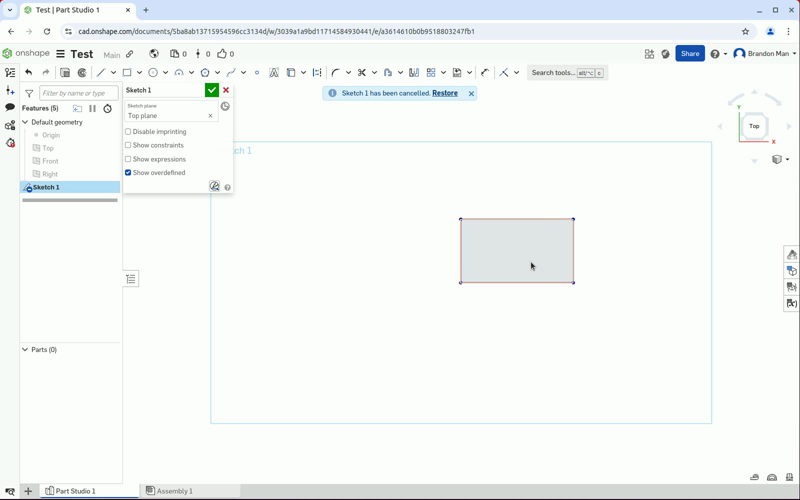
click(531, 261)
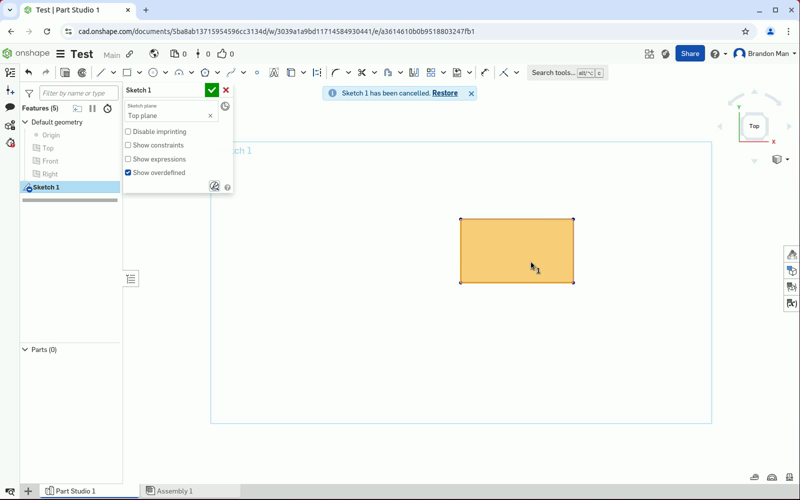
mouse_move(73, 352)
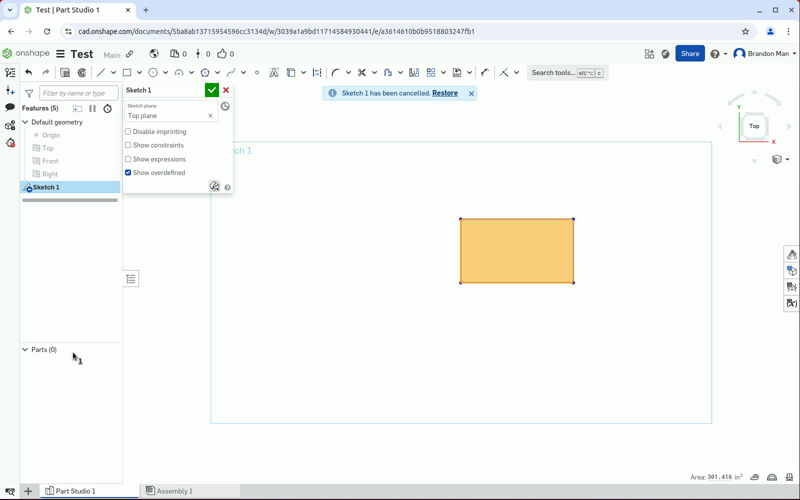
key(shift+y)
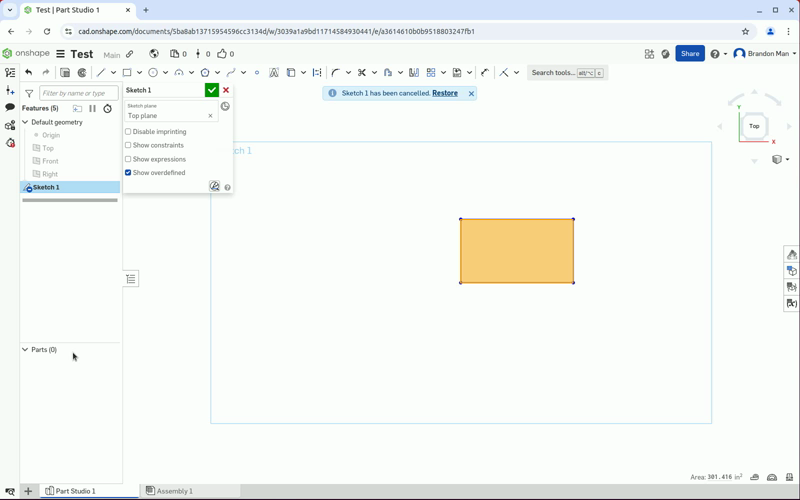
key(shift+e)
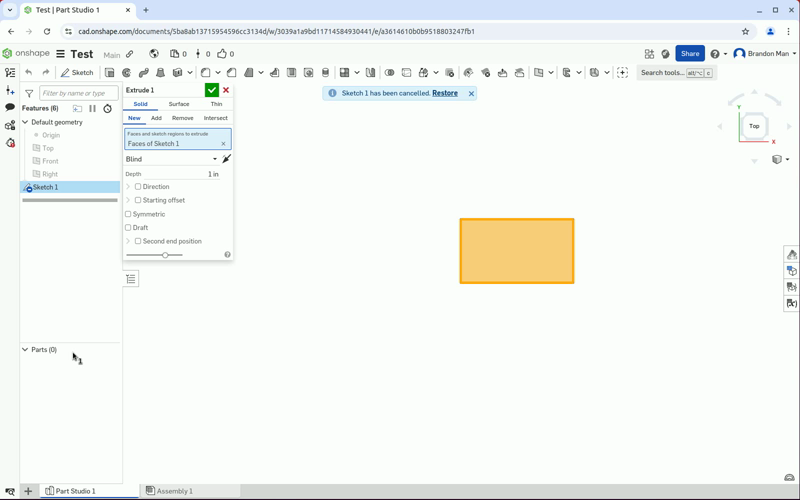
mouse_move(143, 106)
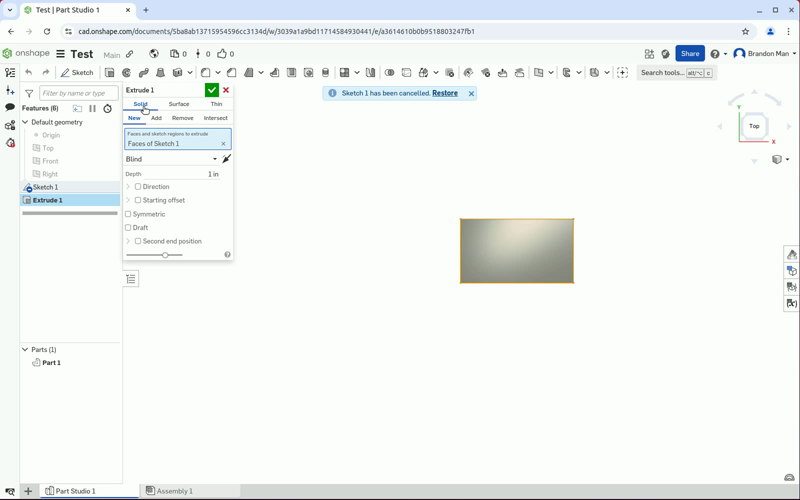
click(143, 106)
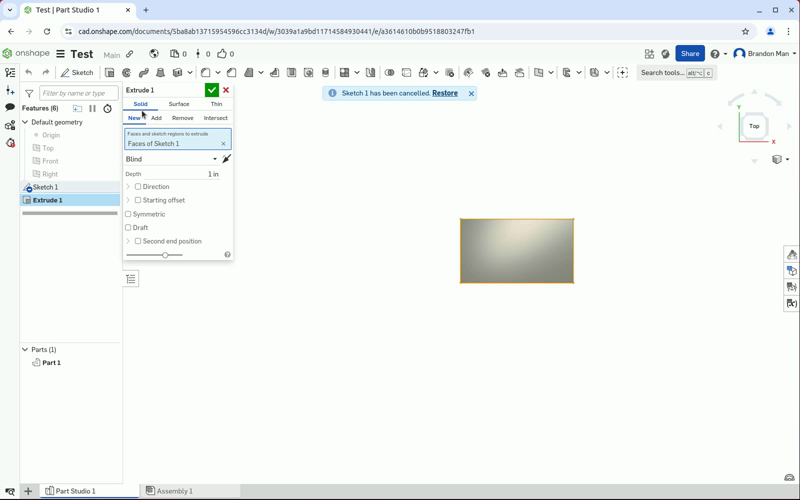
mouse_move(137, 120)
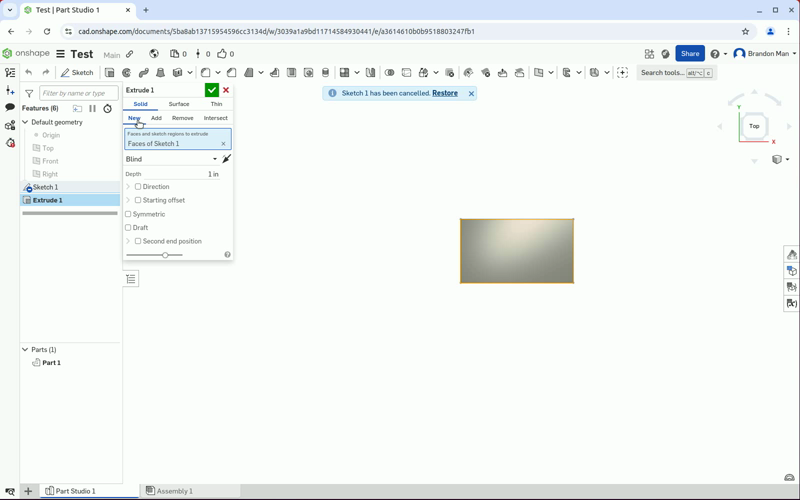
click(137, 120)
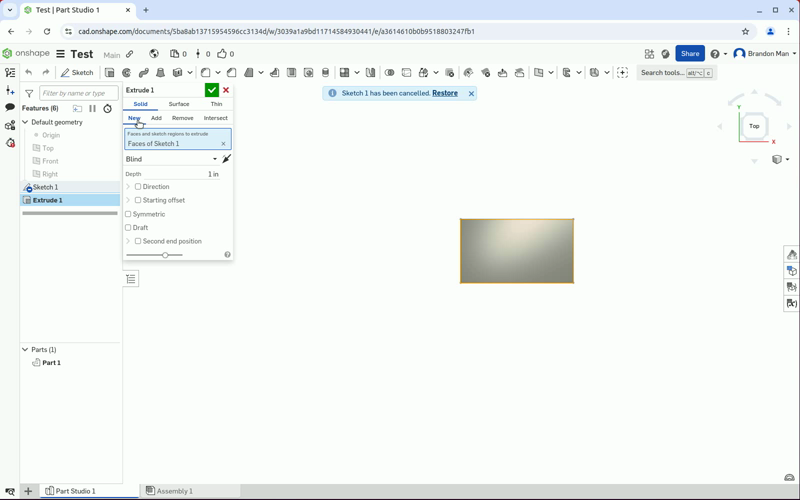
key(tab, 4)
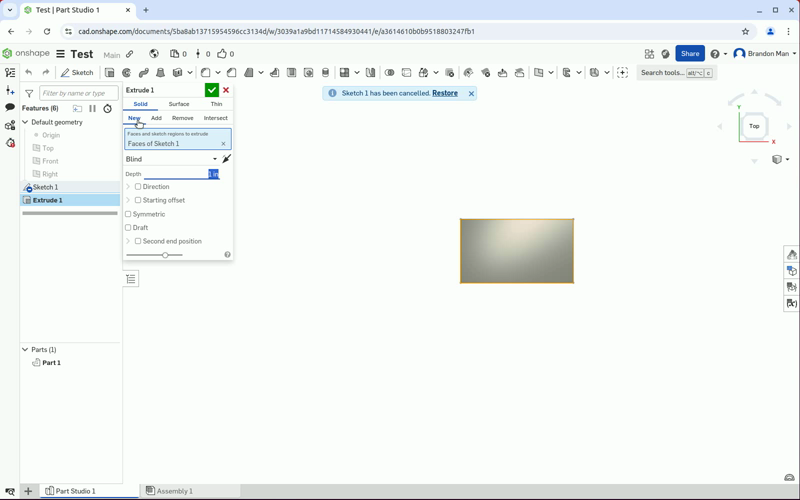
text(2.166)
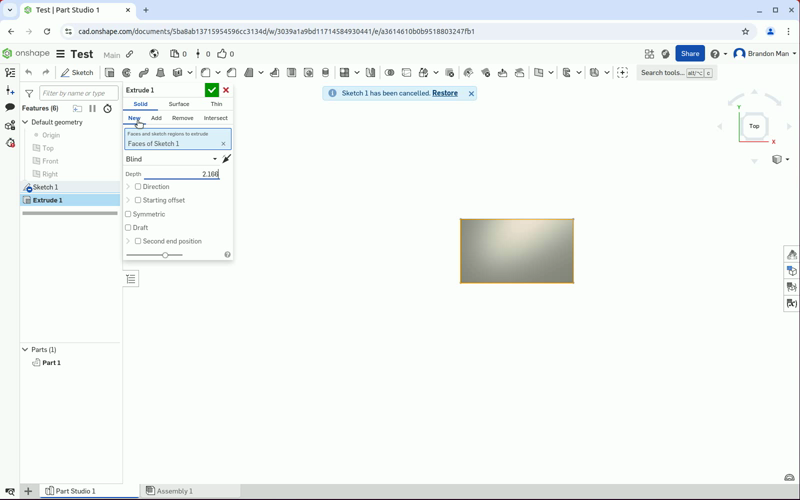
key(enter)
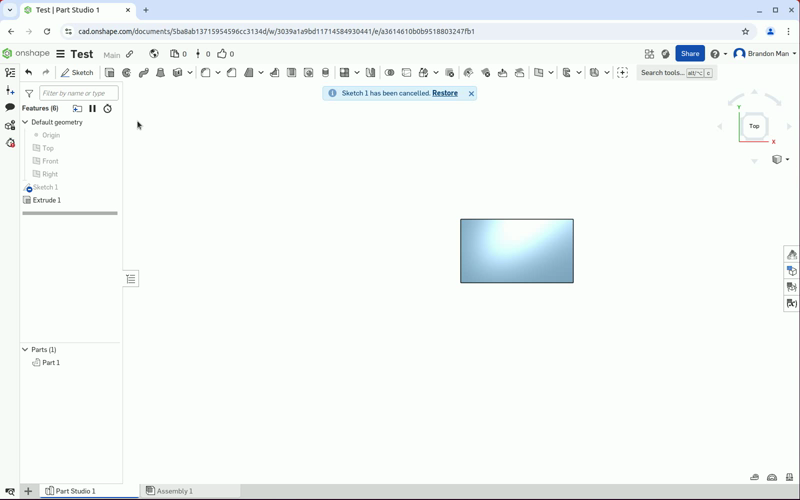
key(shift+h)
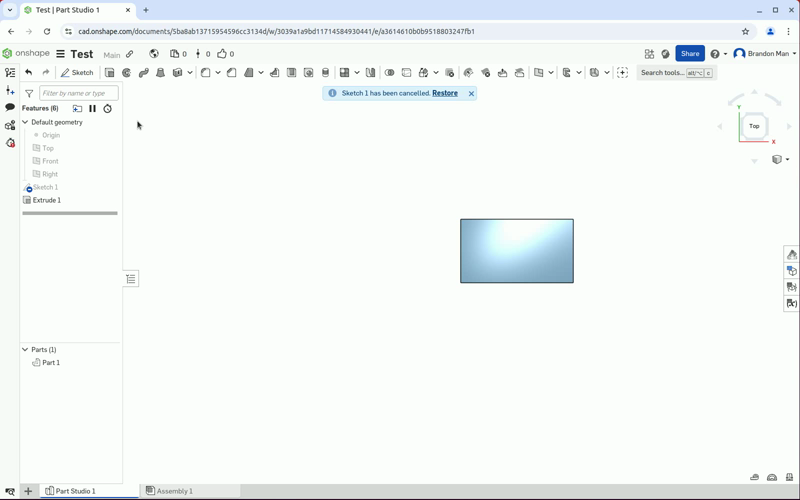
key(shift+h)
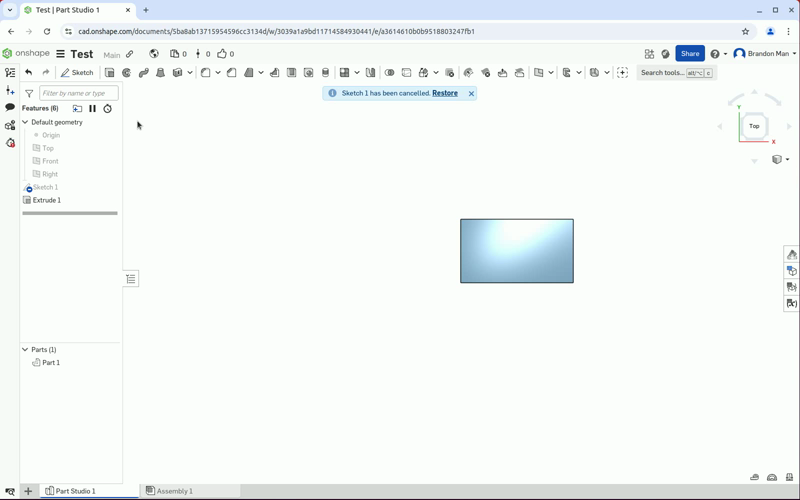
mouse_move(73, 189)
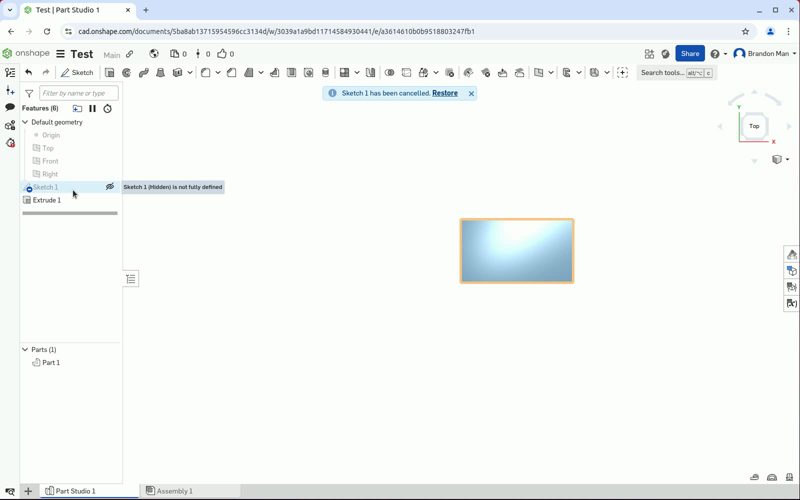
click(73, 189)
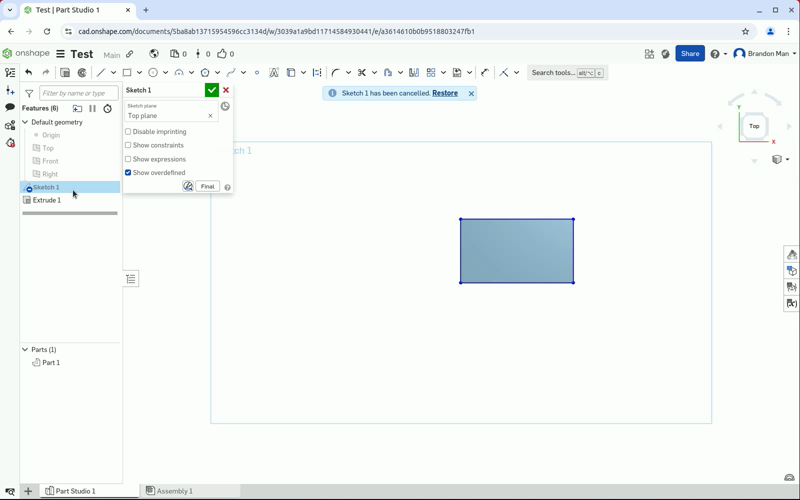
mouse_move(229, 92)
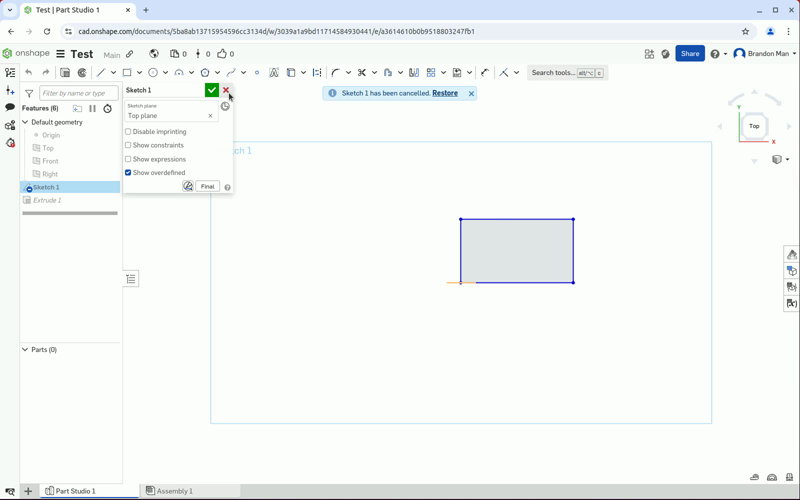
click(229, 92)
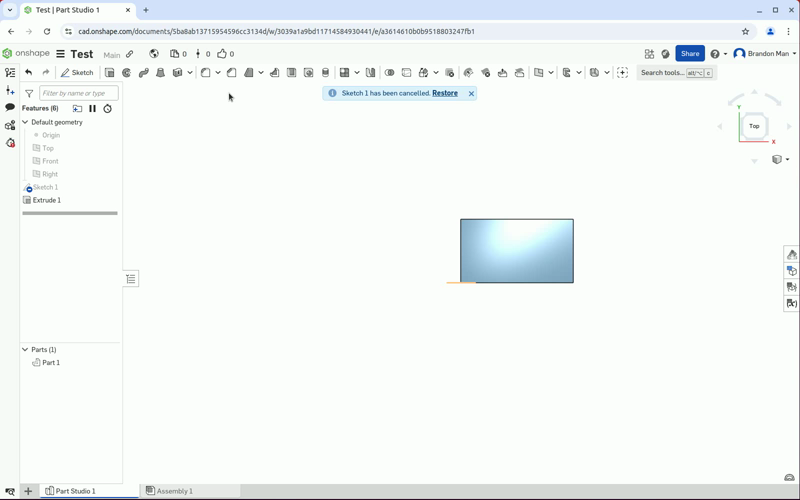
mouse_move(541, 75)
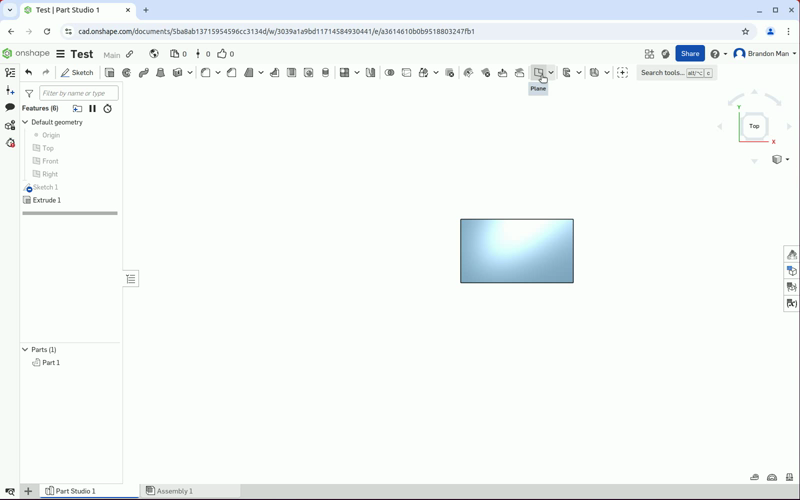
click(541, 75)
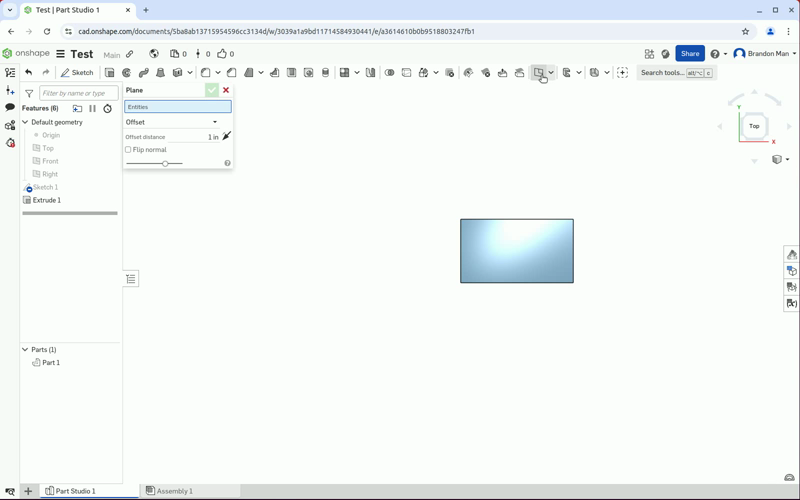
mouse_move(73, 150)
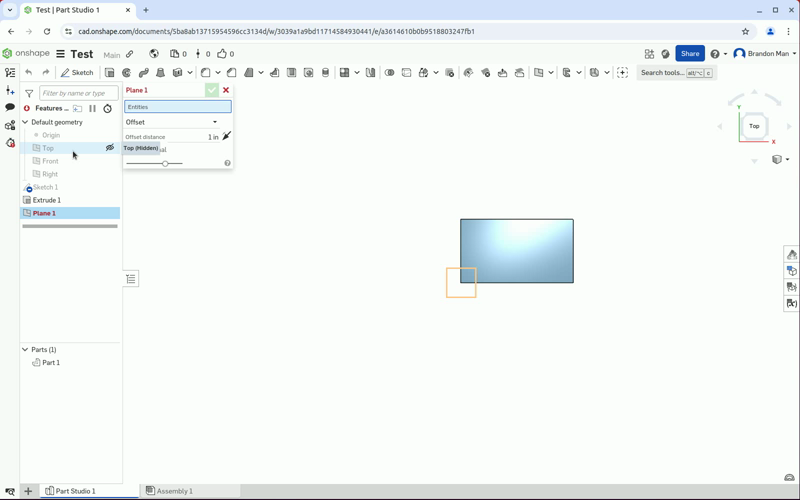
click(73, 150)
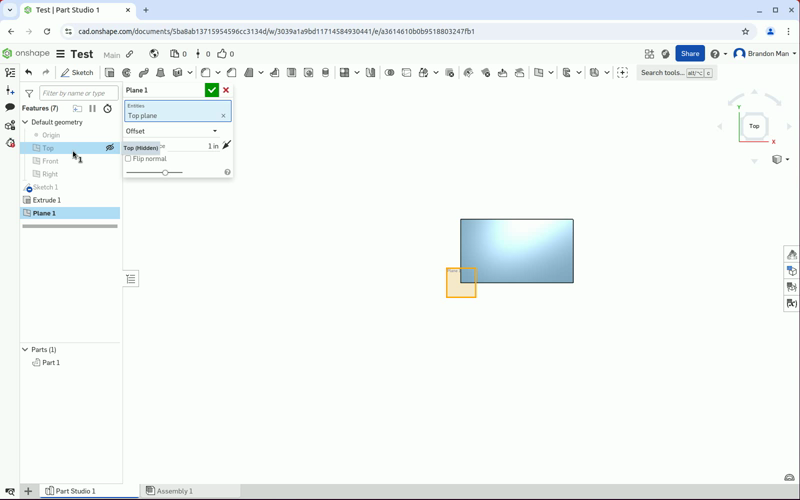
key(tab, 2)
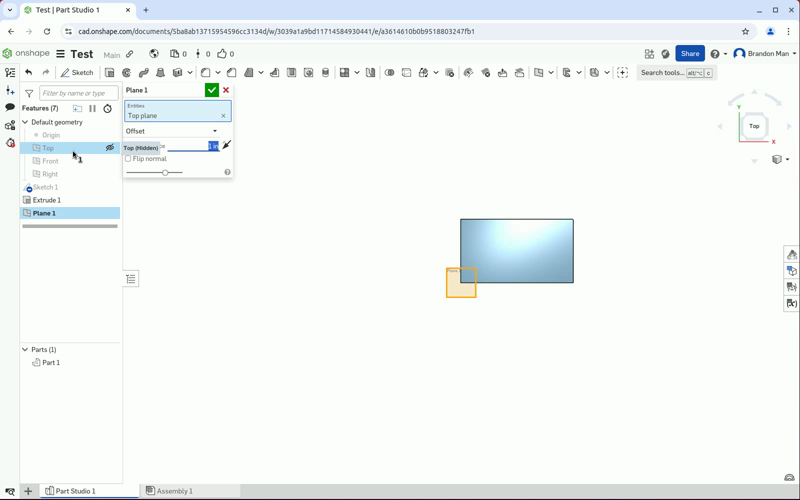
text(2.157)
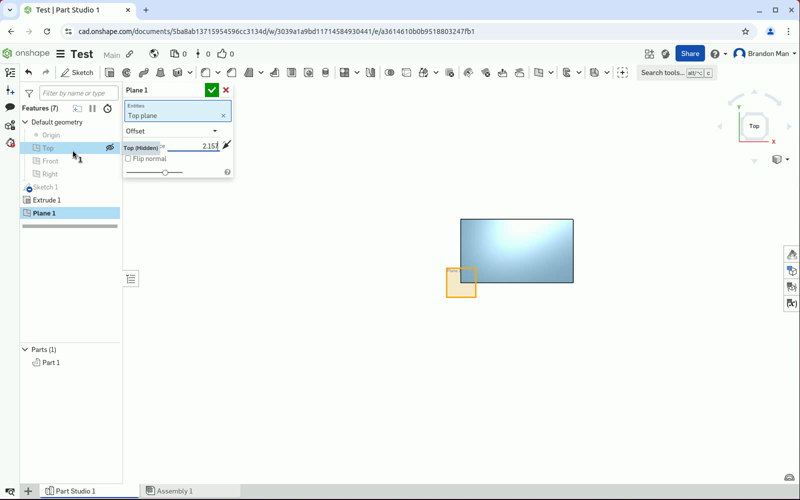
key(enter, 2)
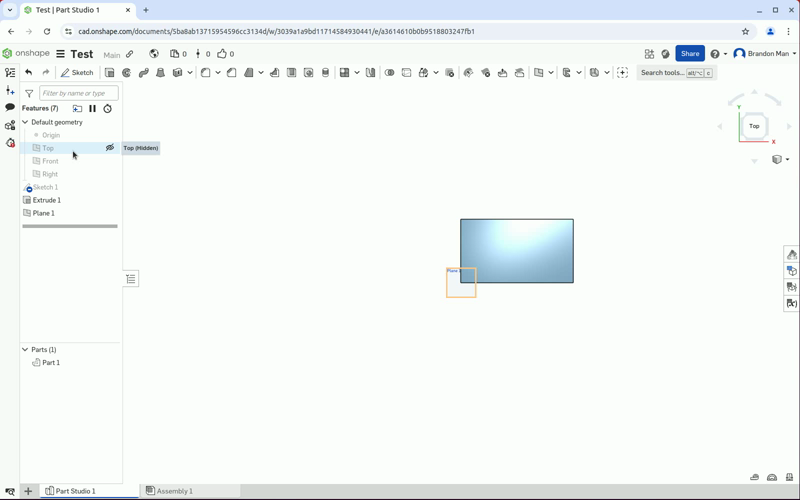
key(shift+s)
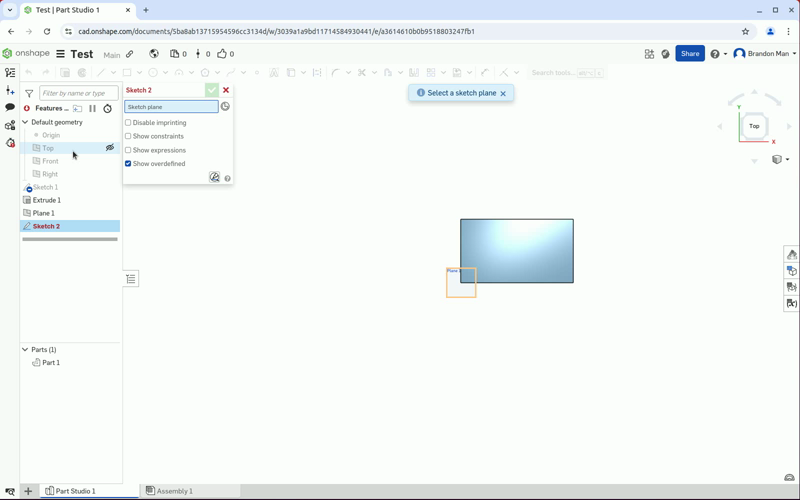
mouse_move(73, 215)
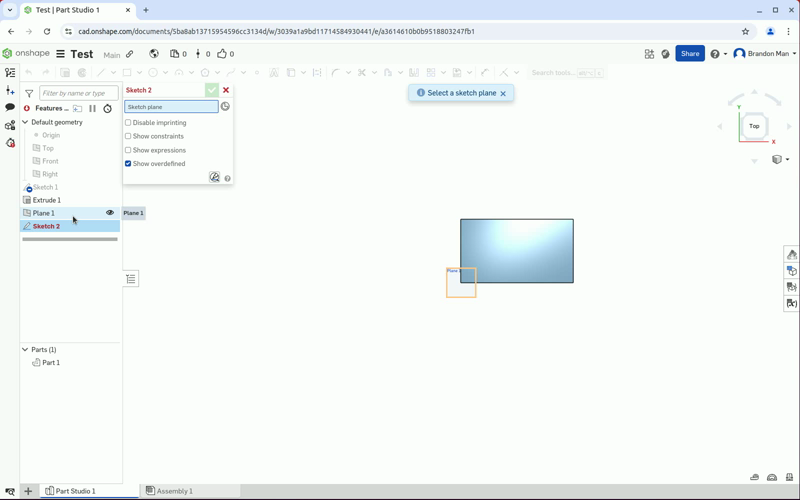
click(73, 215)
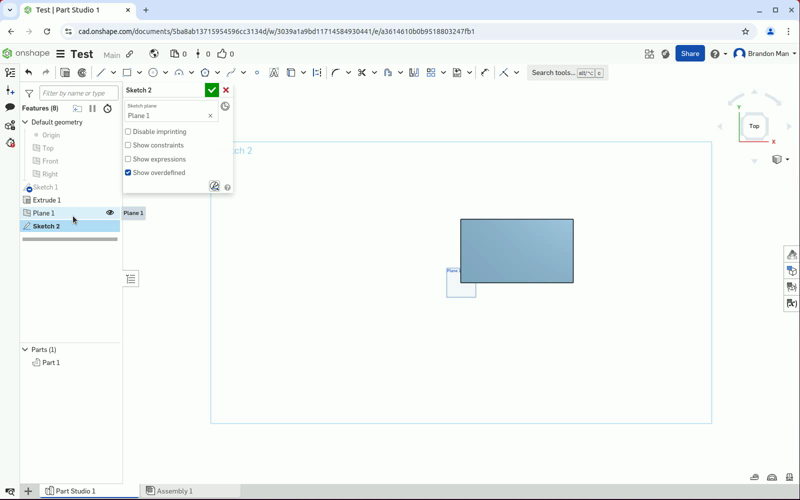
mouse_move(73, 352)
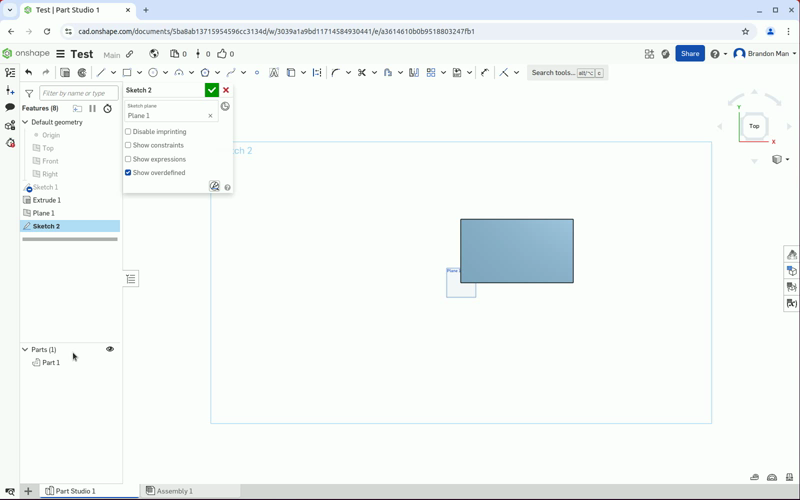
key(y)
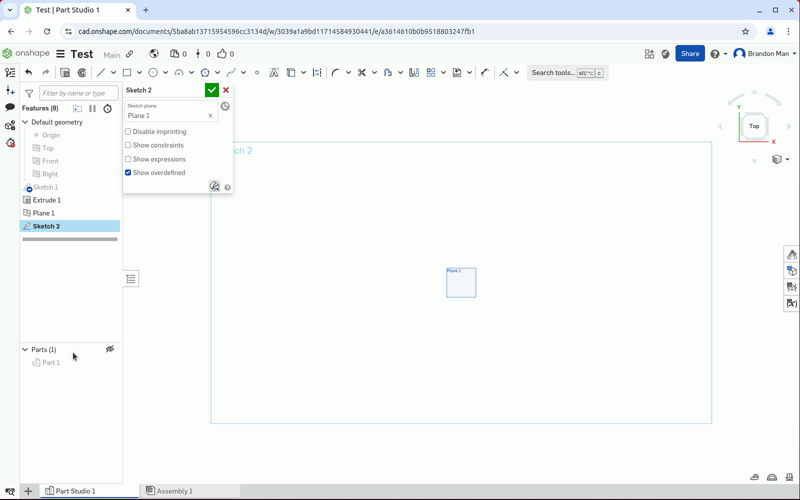
key(l)
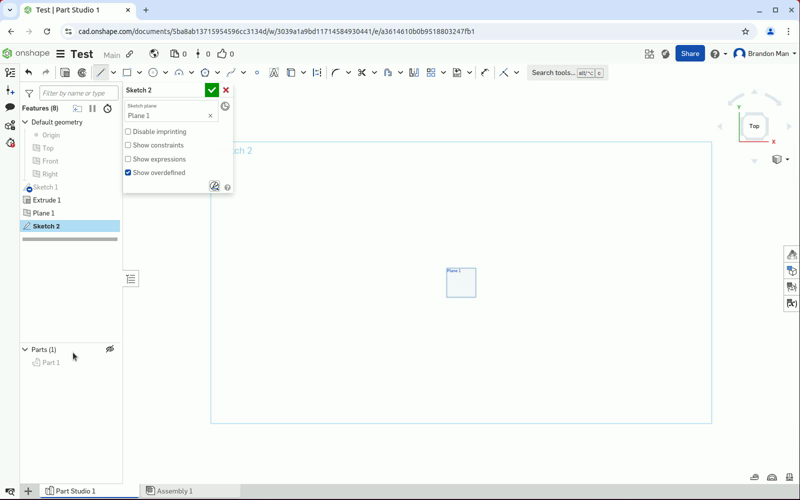
key_down(shift)
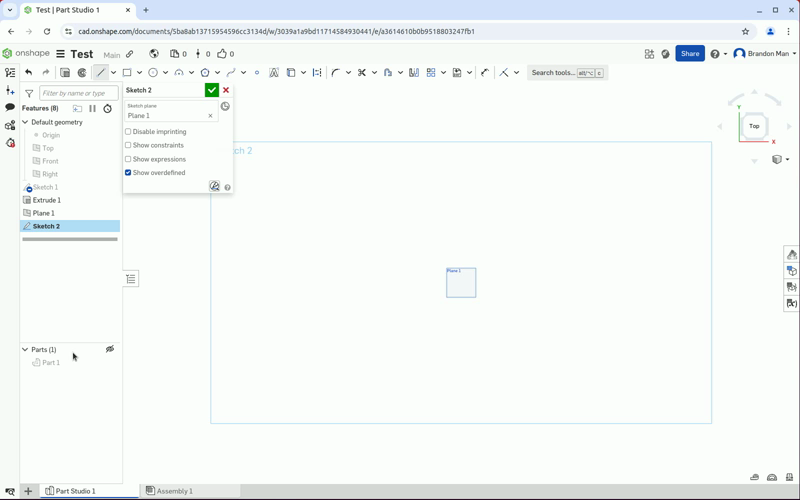
mouse_move(485, 266)
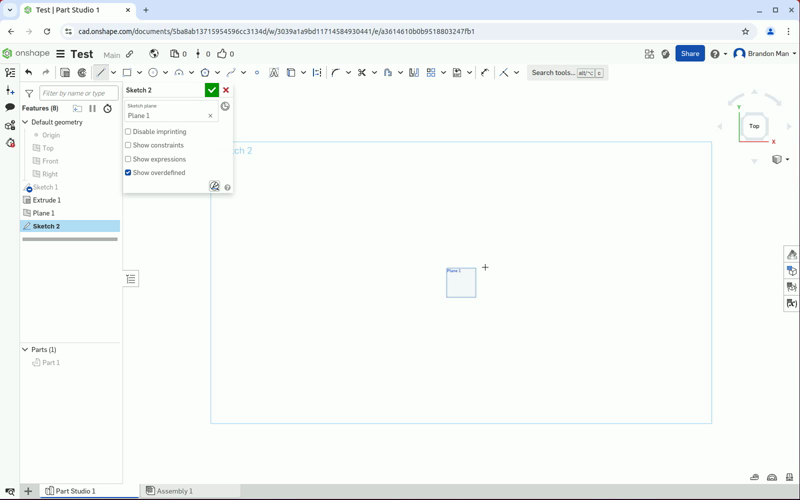
click(485, 266)
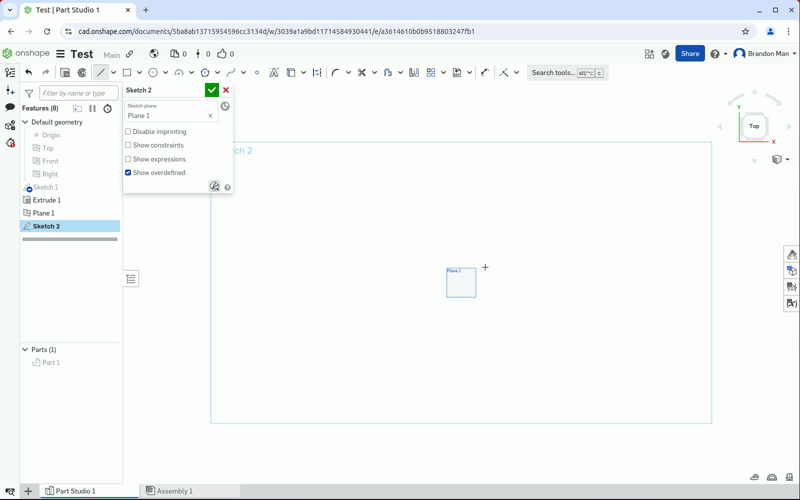
key_up(shift)
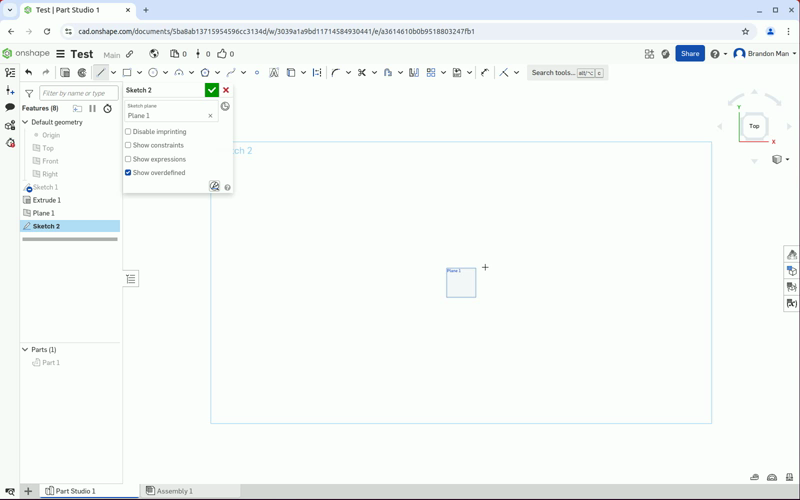
key_down(shift)
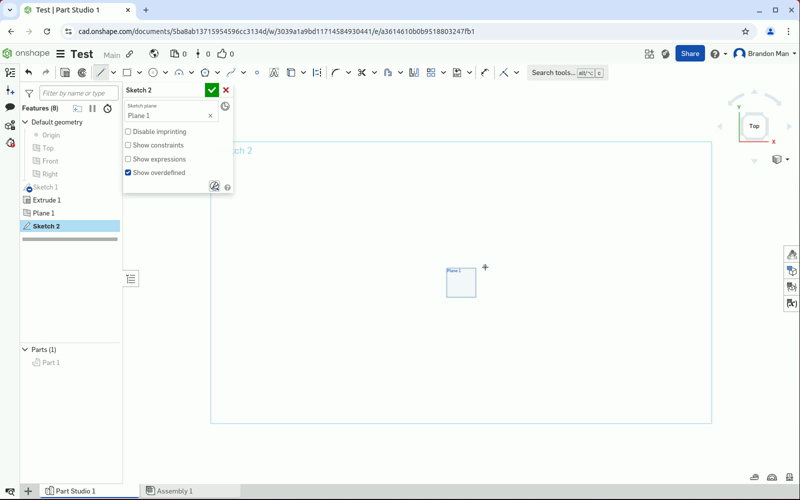
mouse_move(550, 266)
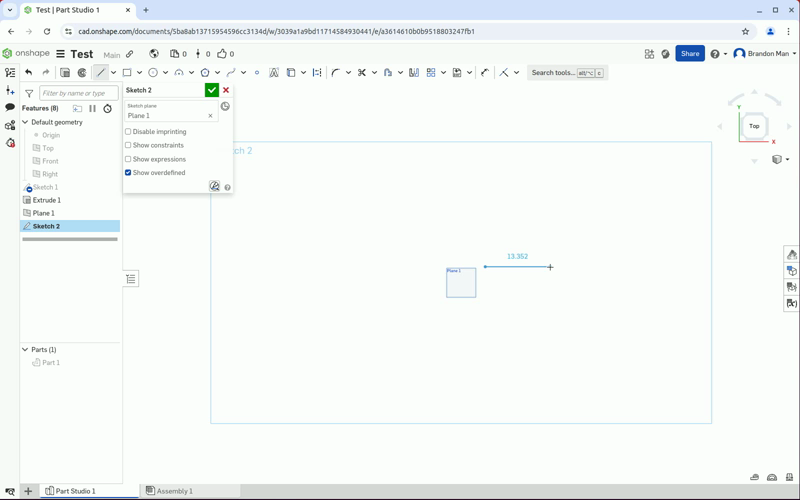
click(550, 266)
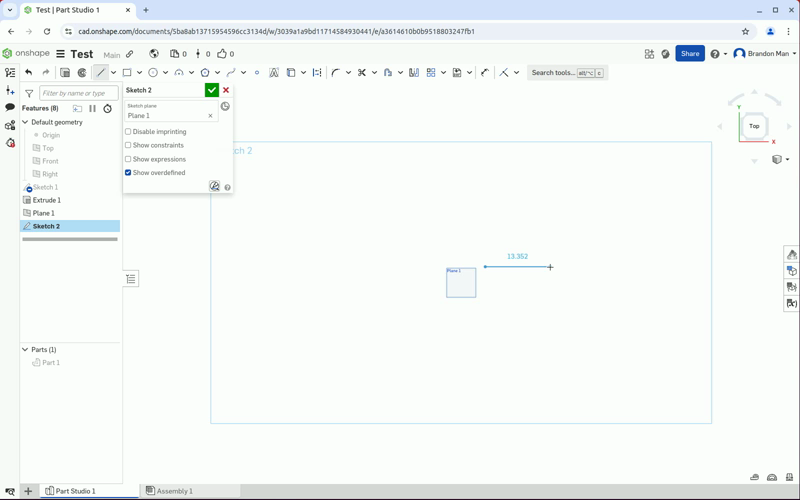
key_up(shift)
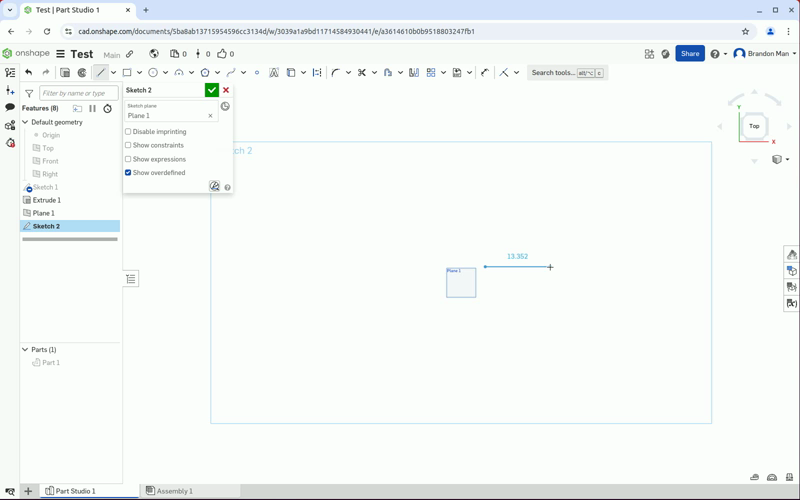
key_down(shift)
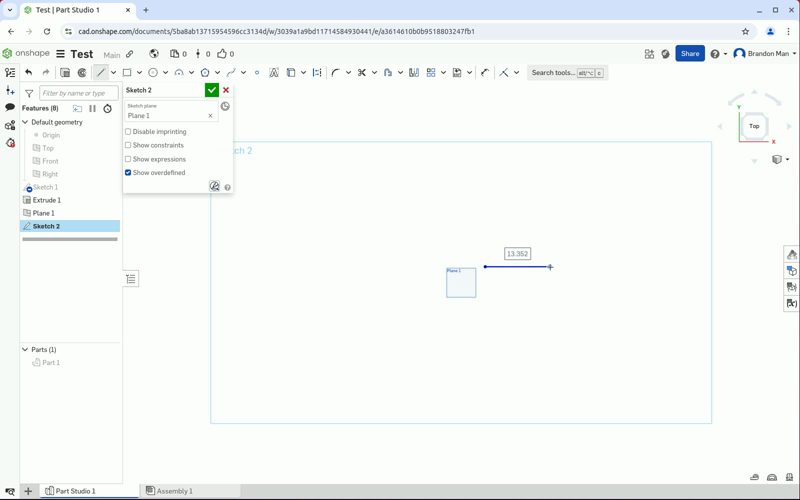
mouse_move(580, 266)
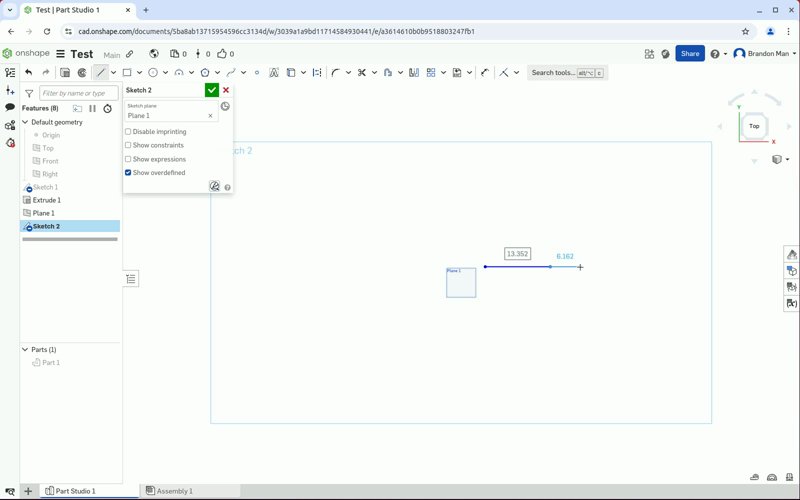
mouse_move(550, 233)
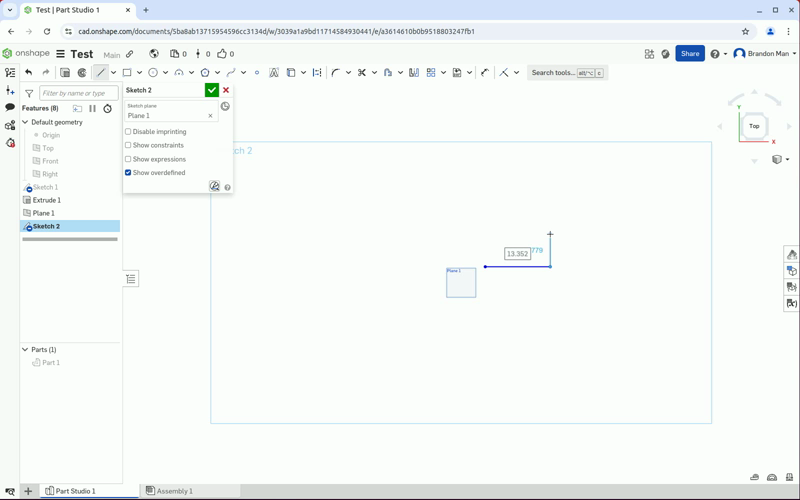
click(550, 233)
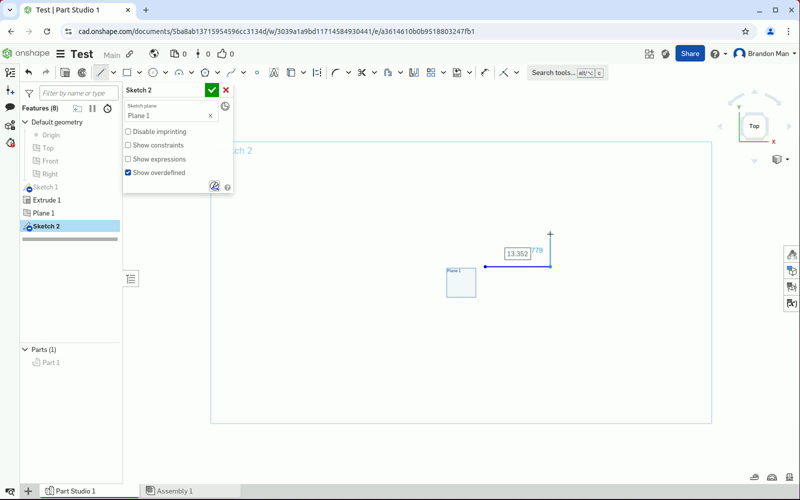
key_up(shift)
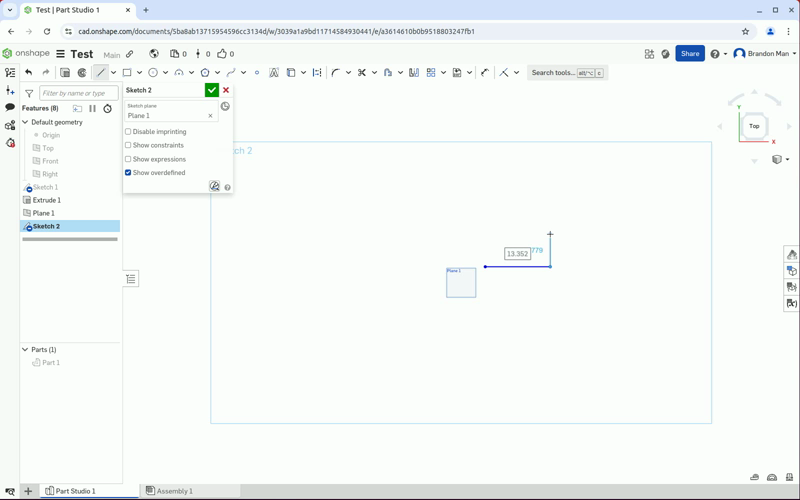
key_down(shift)
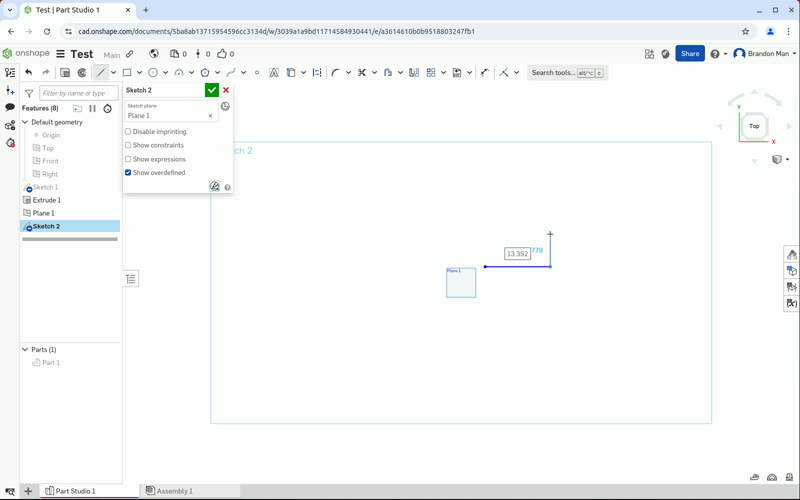
mouse_move(485, 233)
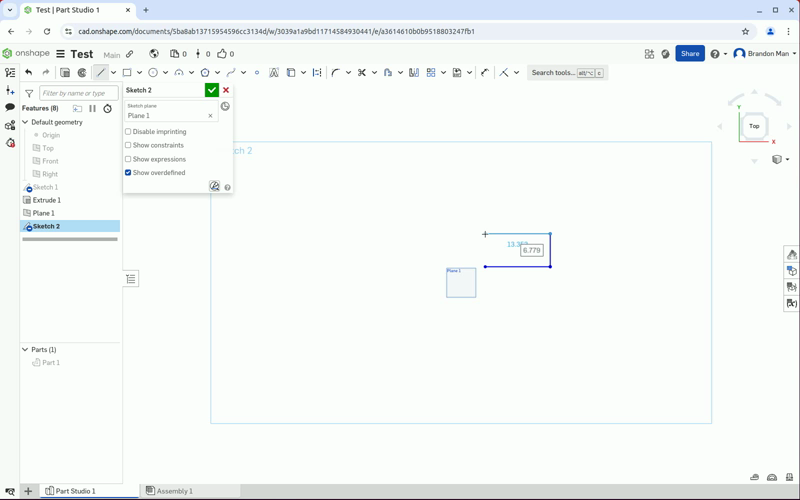
click(485, 233)
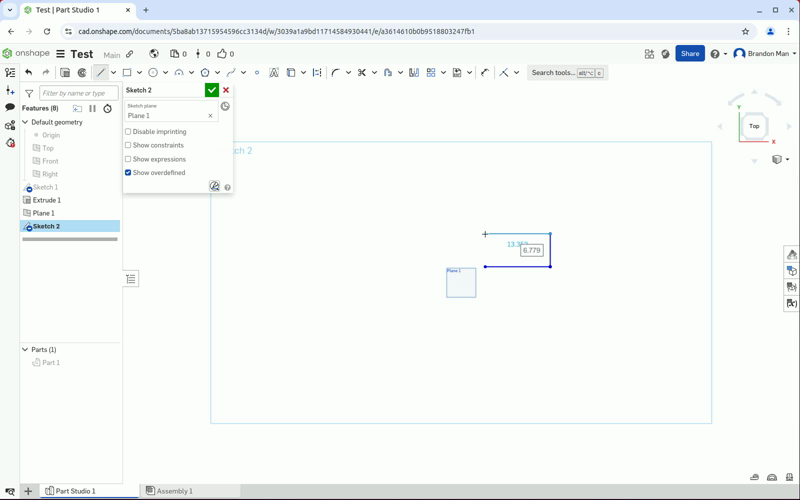
key_up(shift)
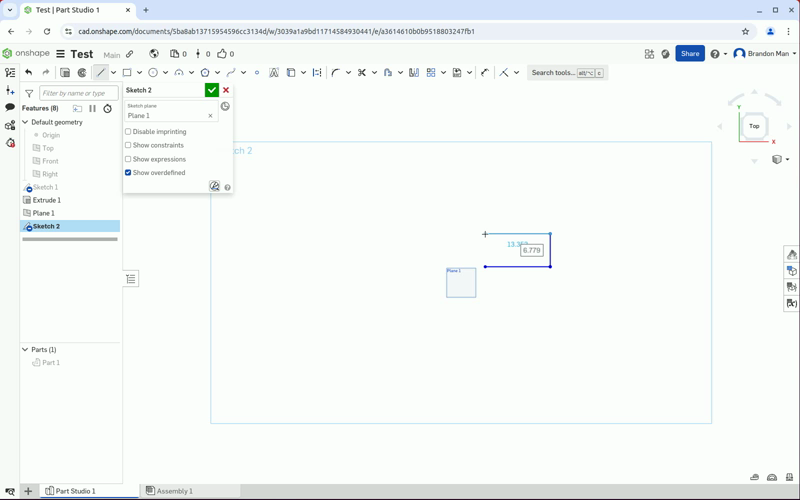
mouse_move(515, 233)
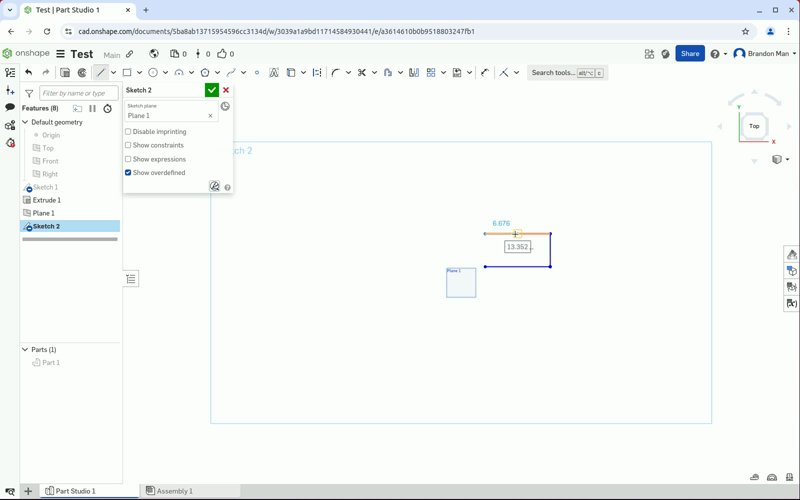
key_down(shift)
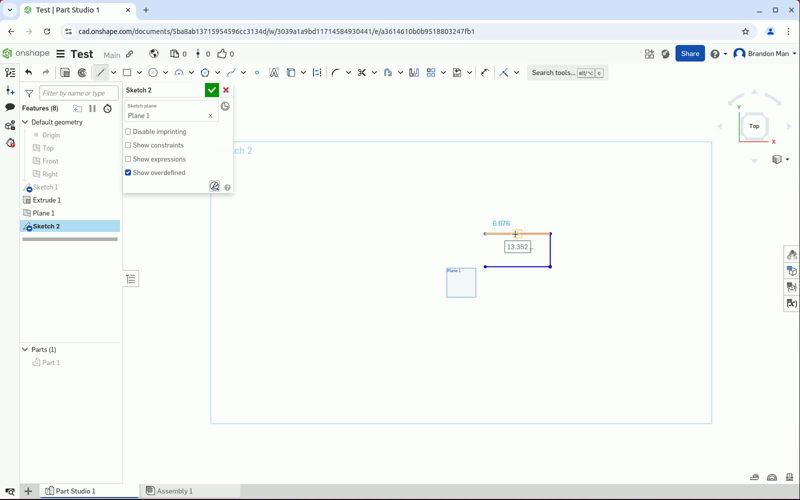
mouse_move(485, 266)
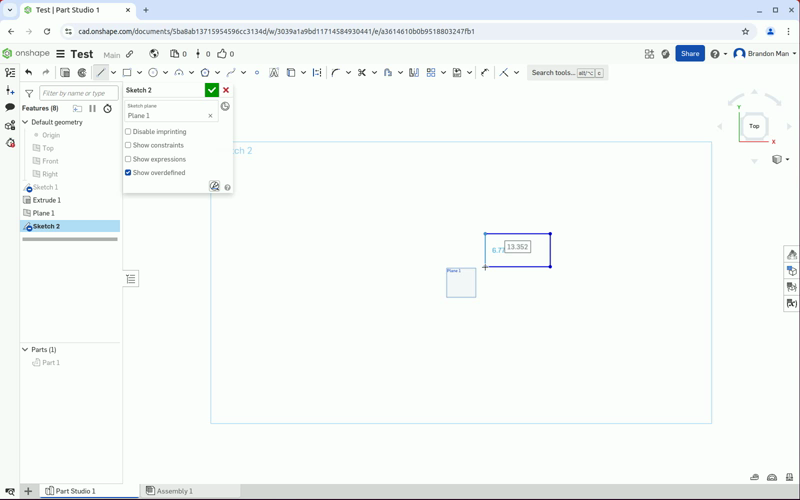
key_up(shift)
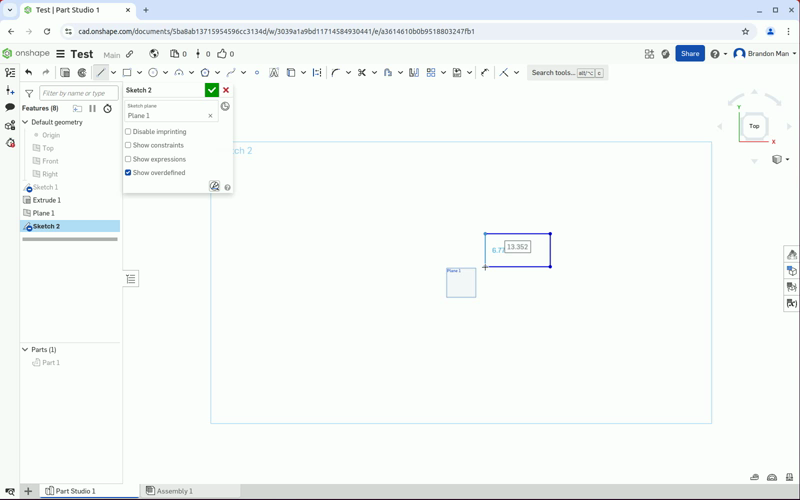
click(485, 266)
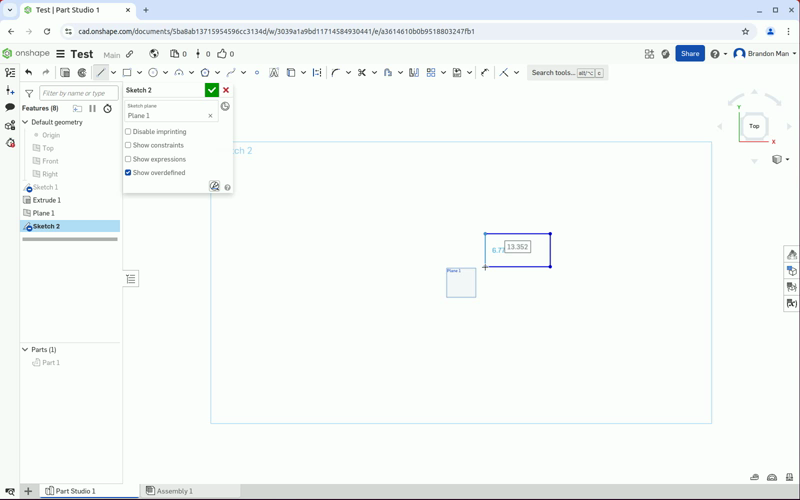
key(esc)
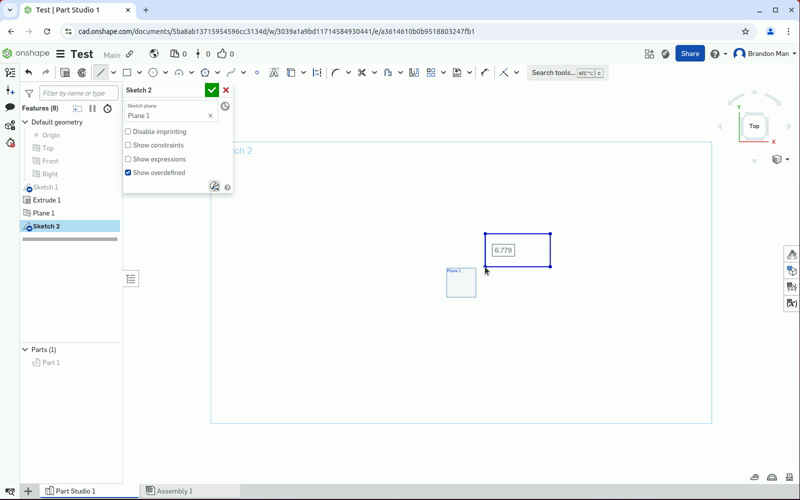
mouse_move(489, 240)
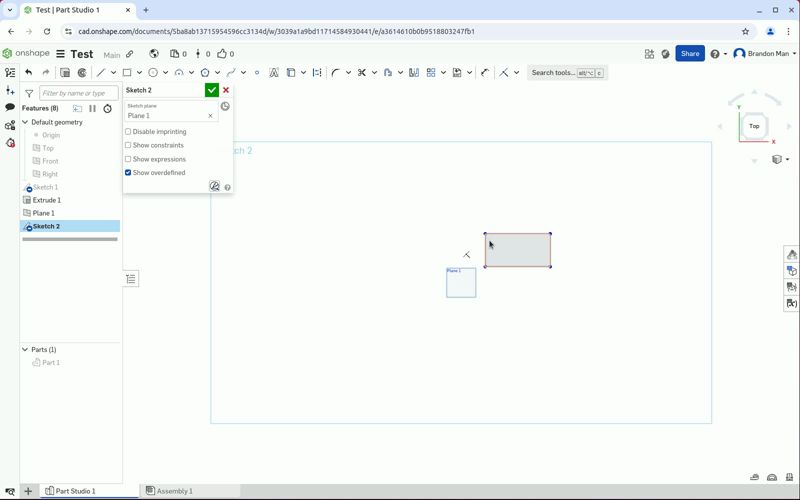
click(489, 240)
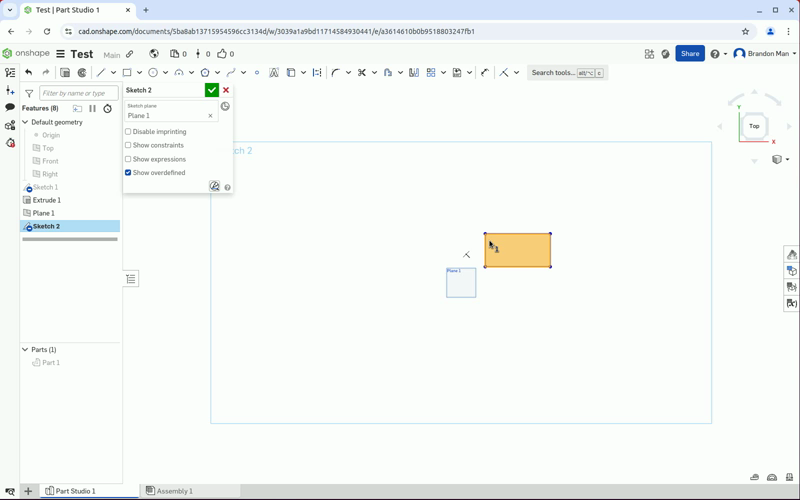
mouse_move(73, 352)
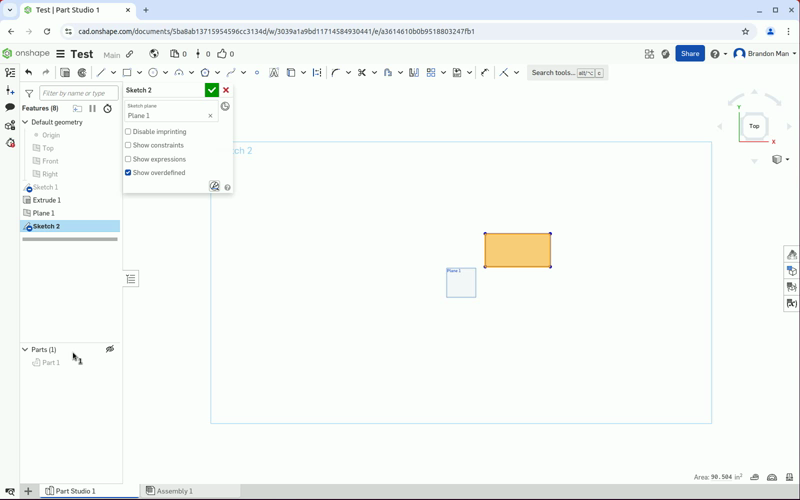
key(shift+y)
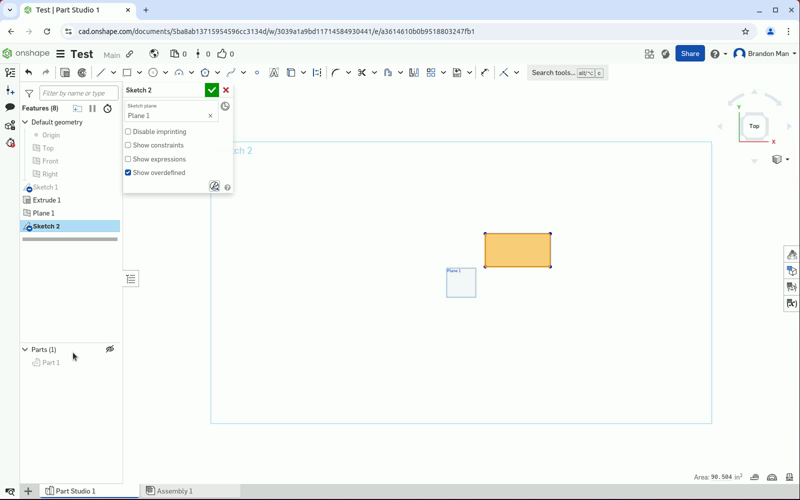
key(shift+e)
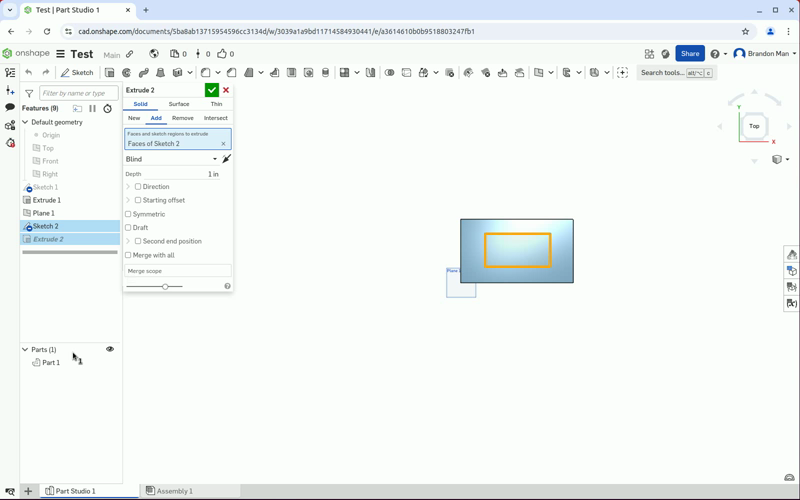
mouse_move(143, 106)
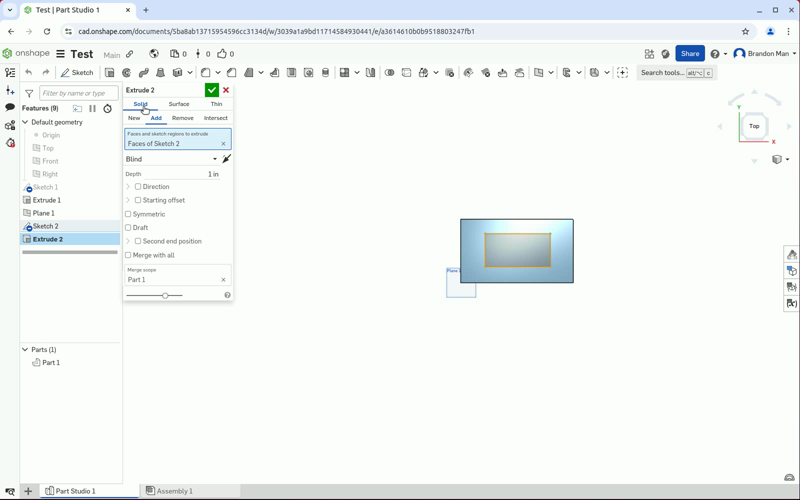
click(143, 106)
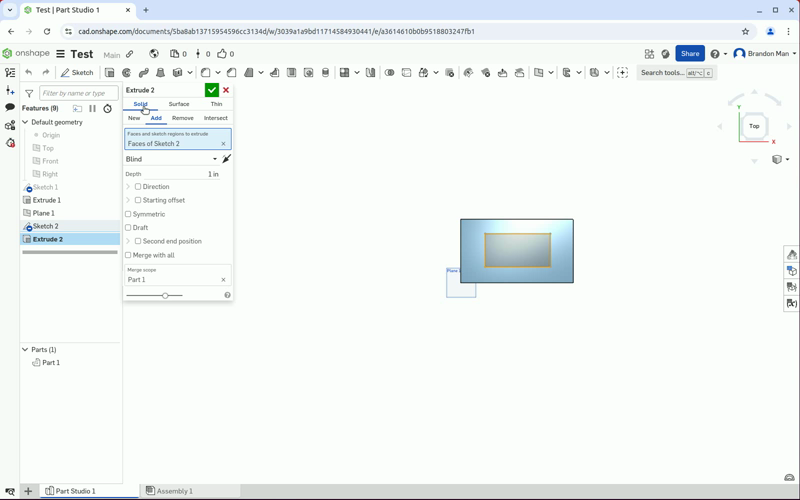
mouse_move(137, 120)
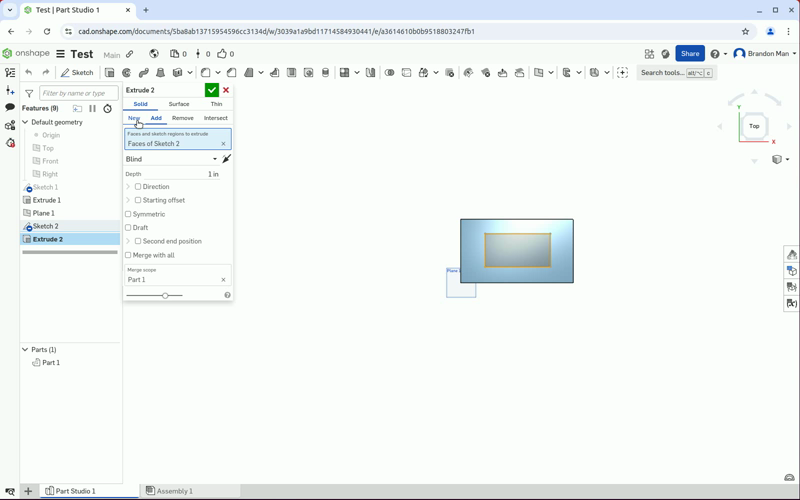
click(137, 120)
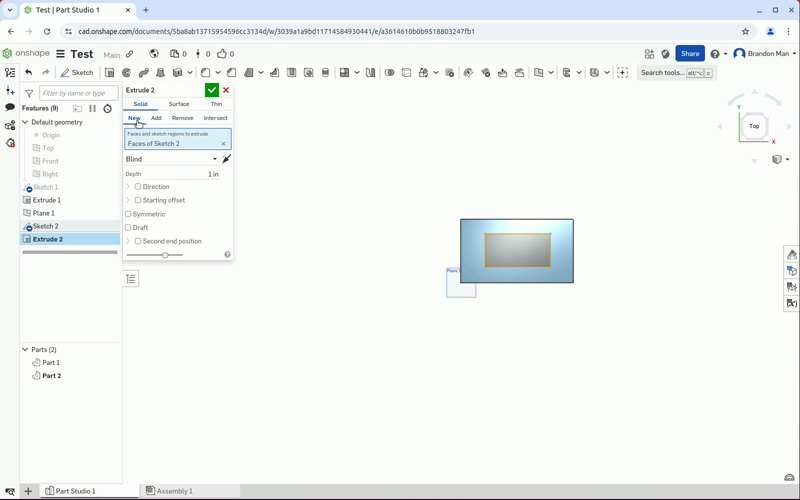
key(tab, 4)
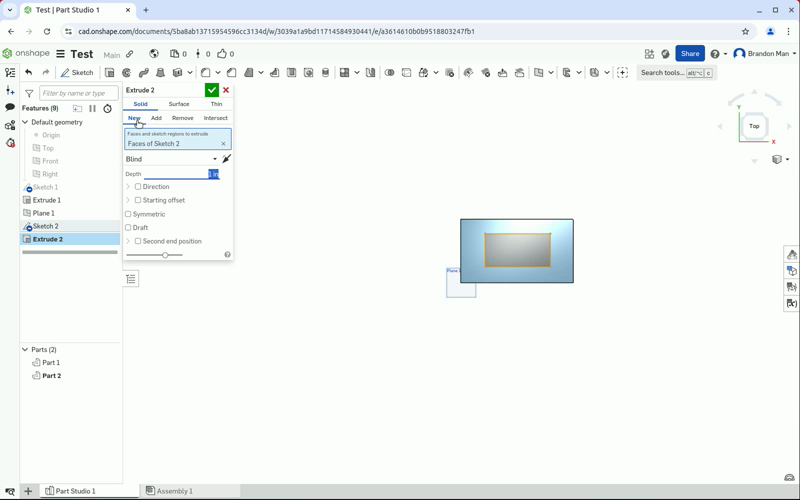
text(1.685)
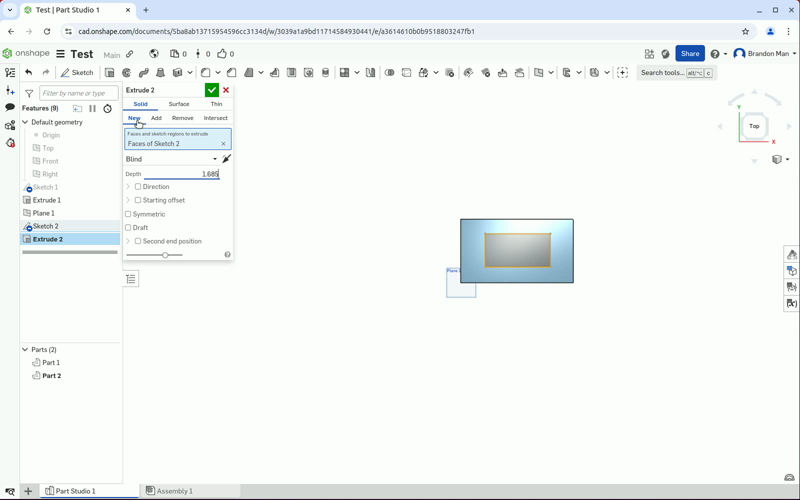
key(enter)
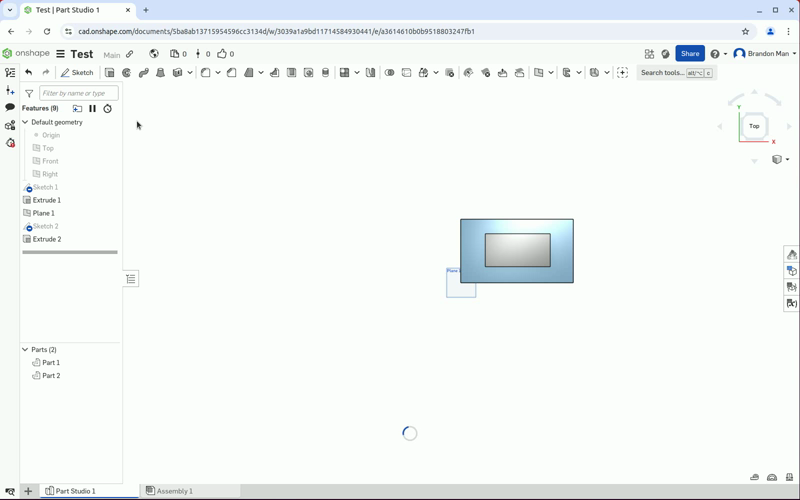
key(shift+h)
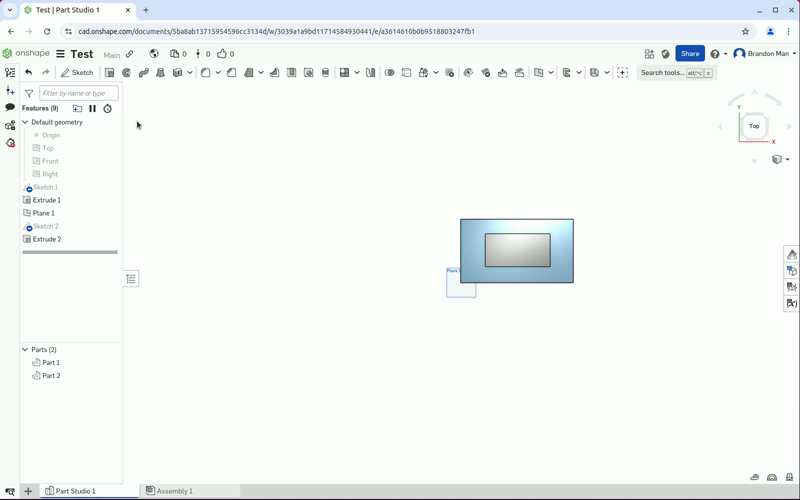
key(shift+h)
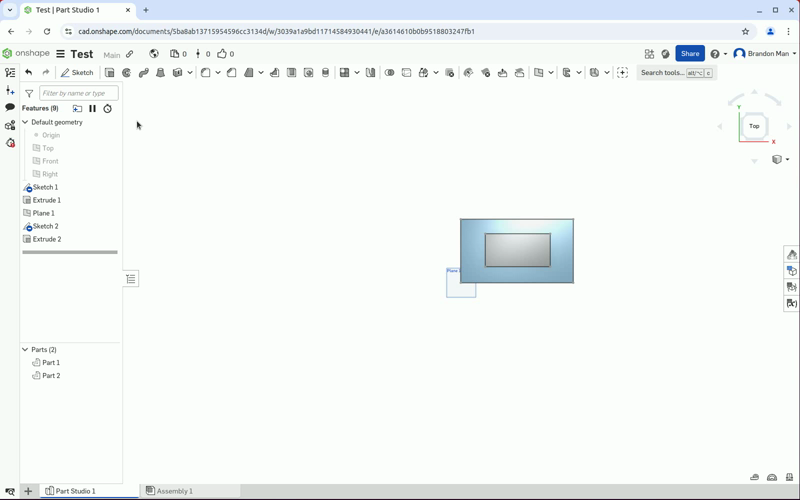
key(shift+7)
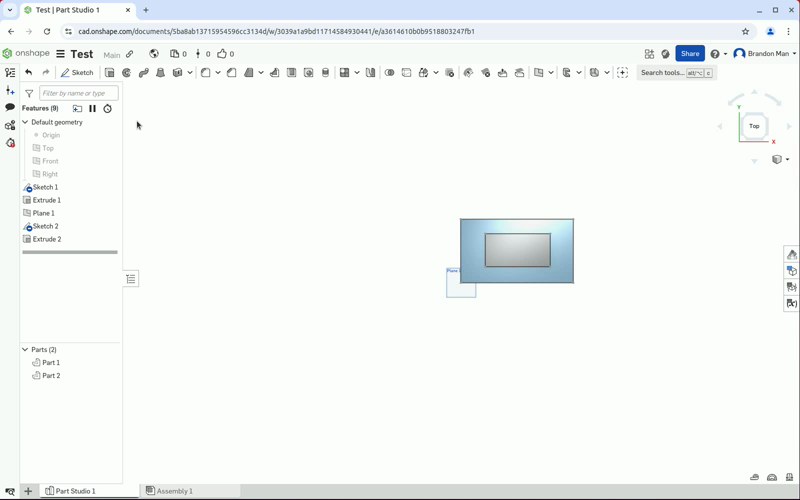
key(up, 3)
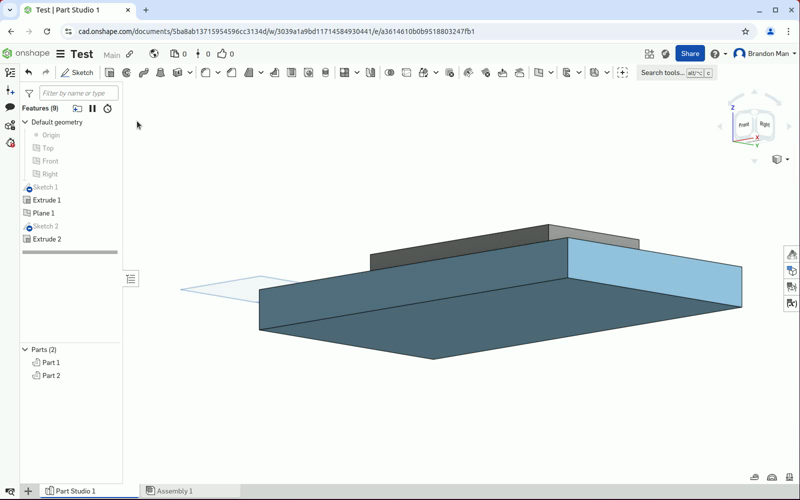
key(left, 3)
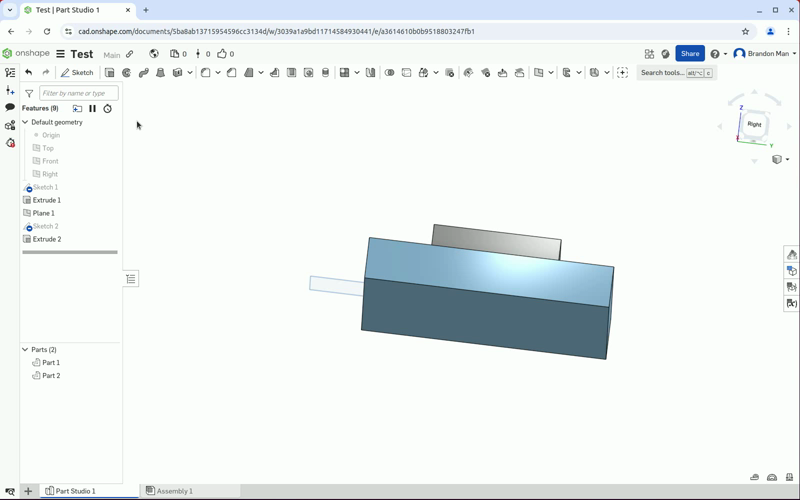
key(right, 3)
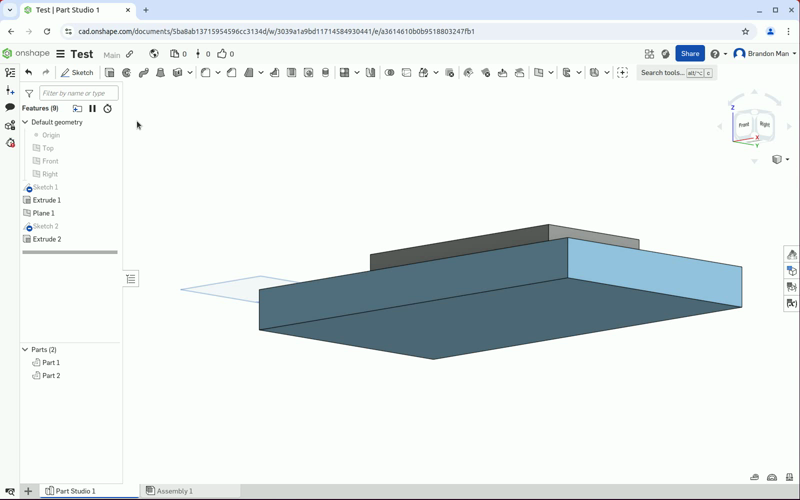
key(down, 3)
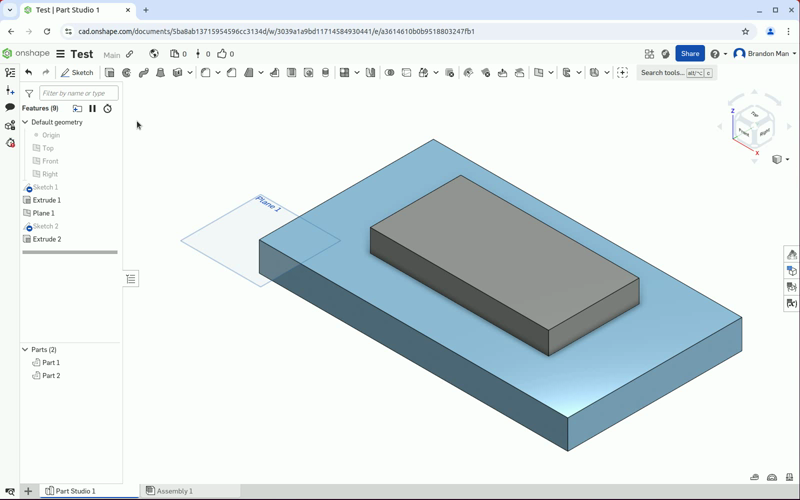
mouse_move(73, 189)
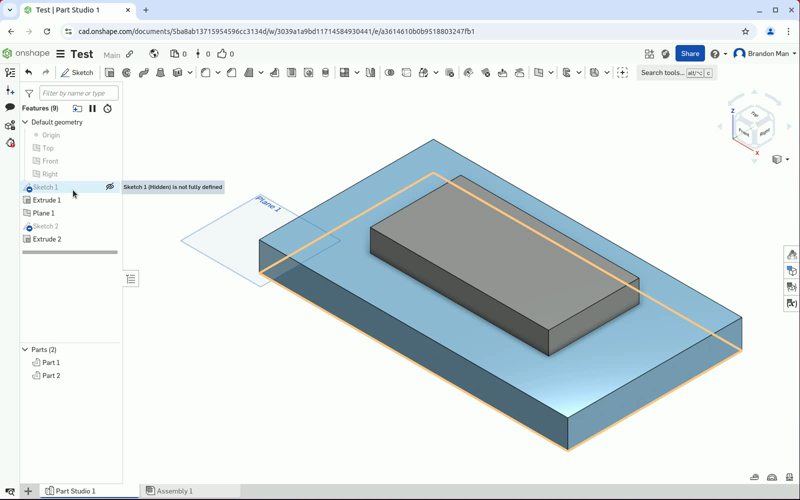
click(73, 189)